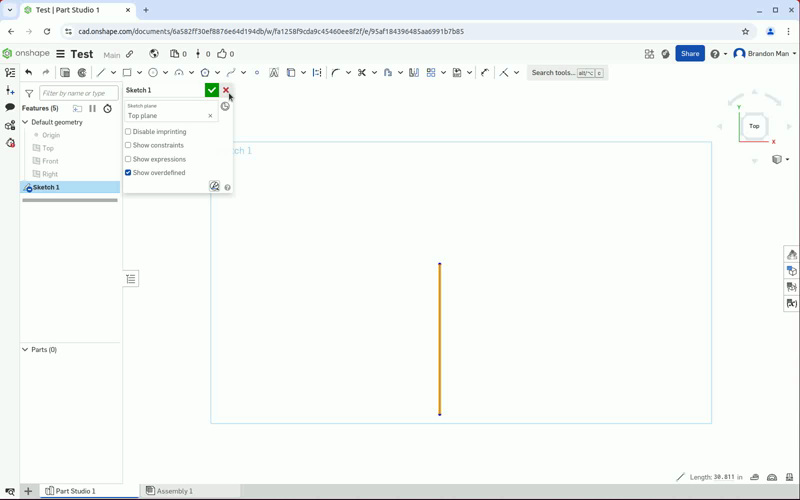
key(shift+h)
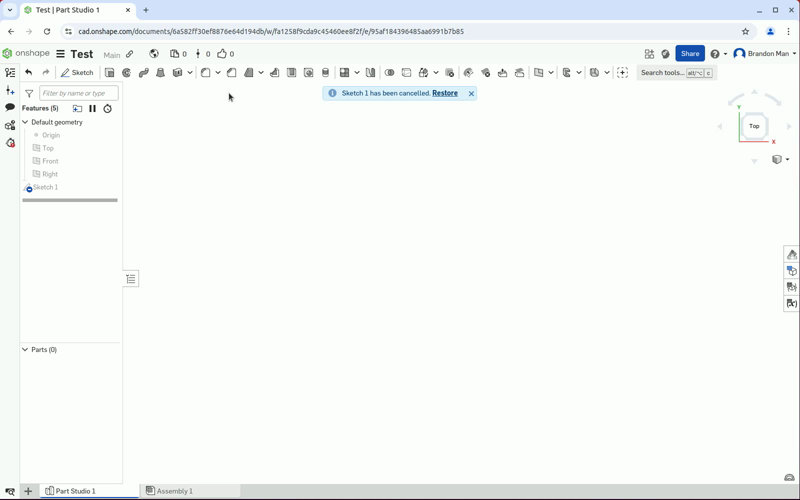
mouse_move(73, 352)
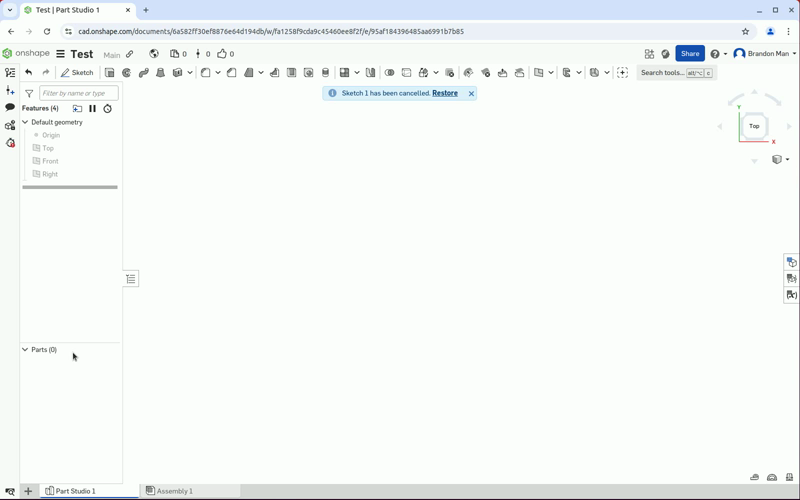
key(y)
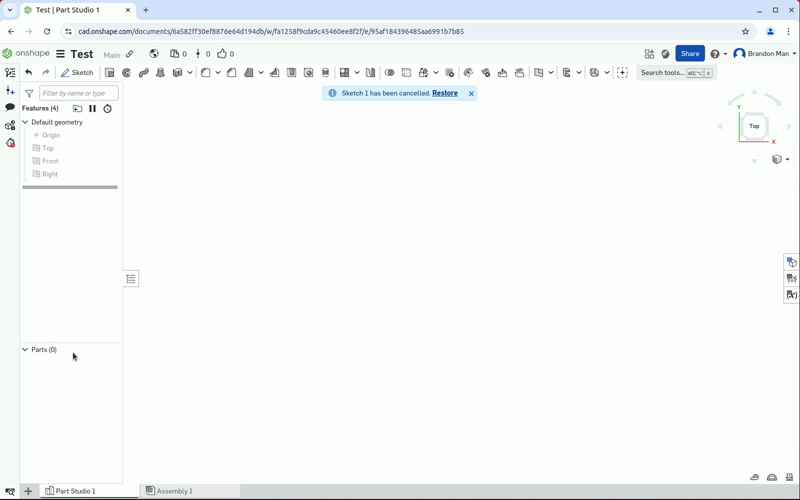
key(shift+p)
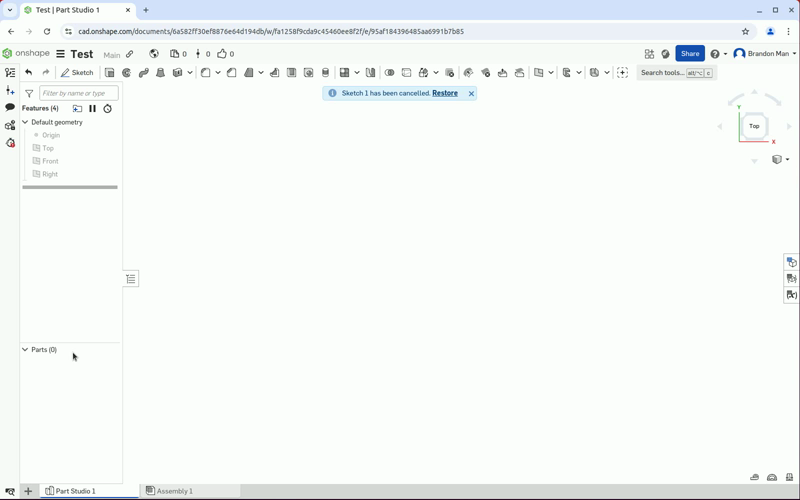
key(space)
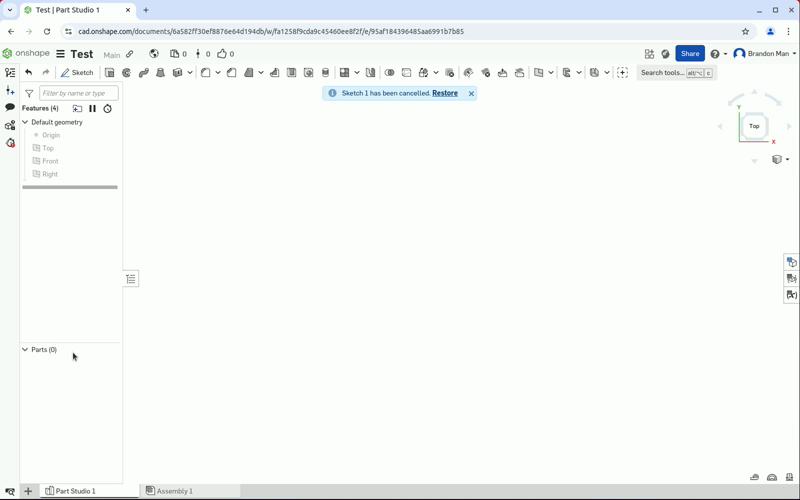
key_down(shift)
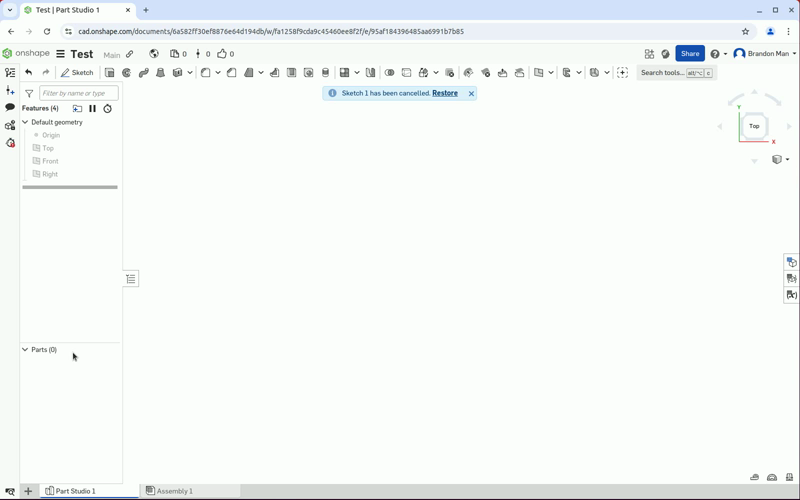
key(up)
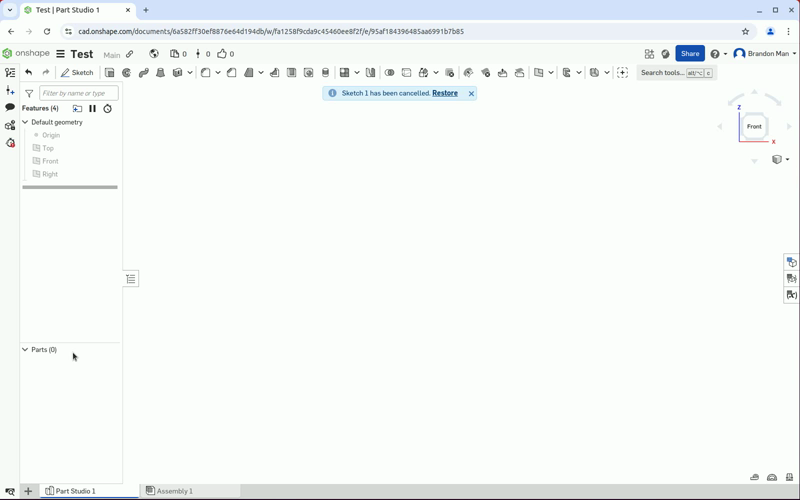
key_up(shift)
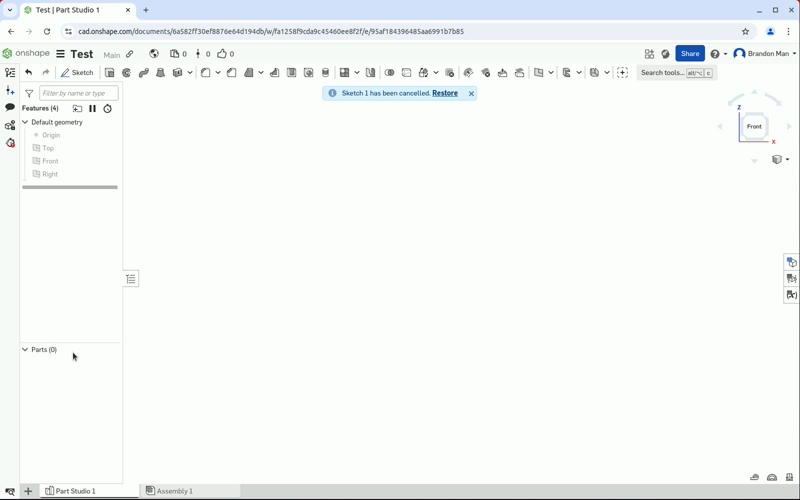
mouse_move(73, 352)
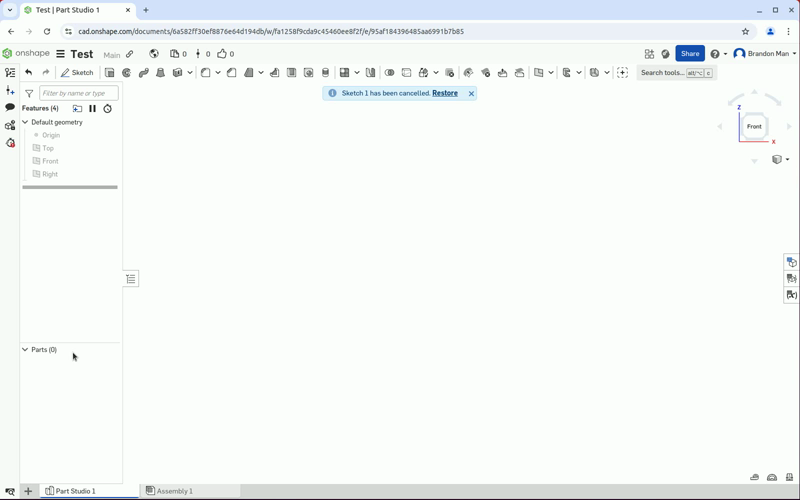
key(shift+y)
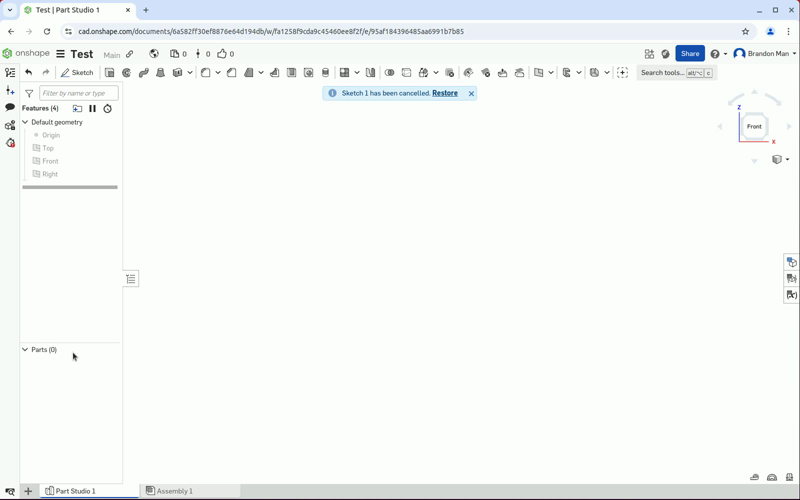
key(shift+s)
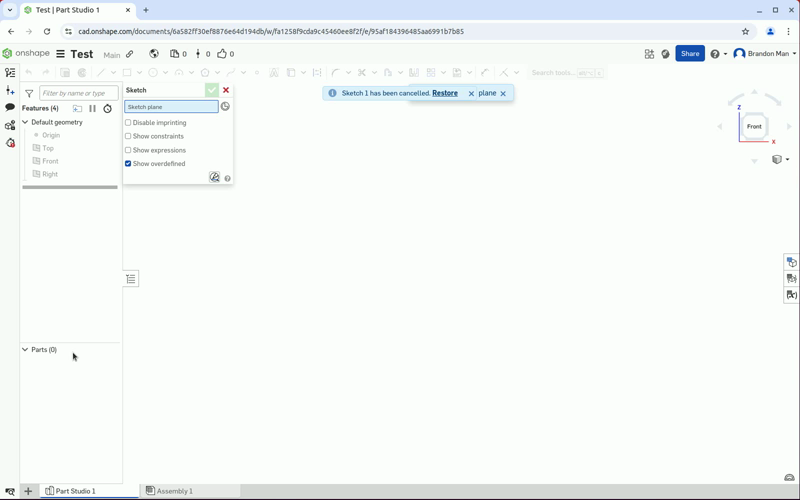
mouse_move(73, 163)
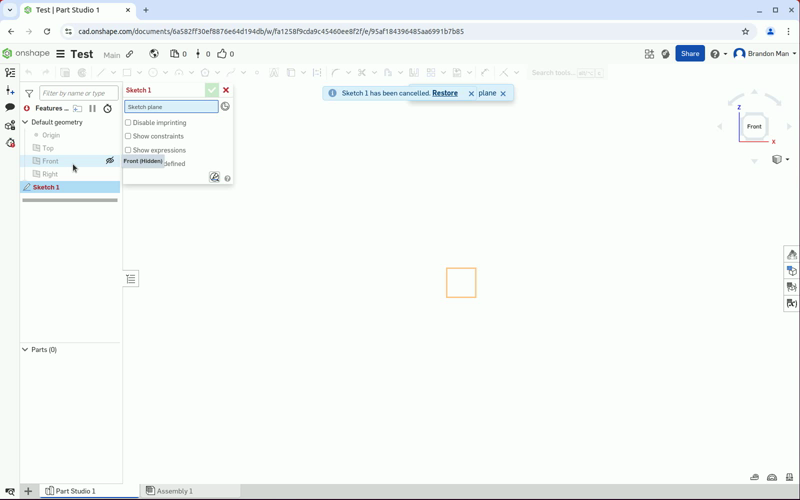
click(73, 163)
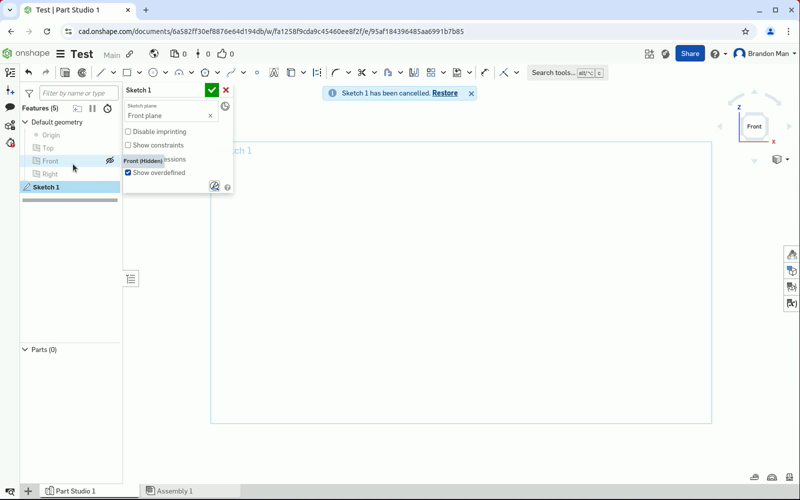
mouse_move(73, 352)
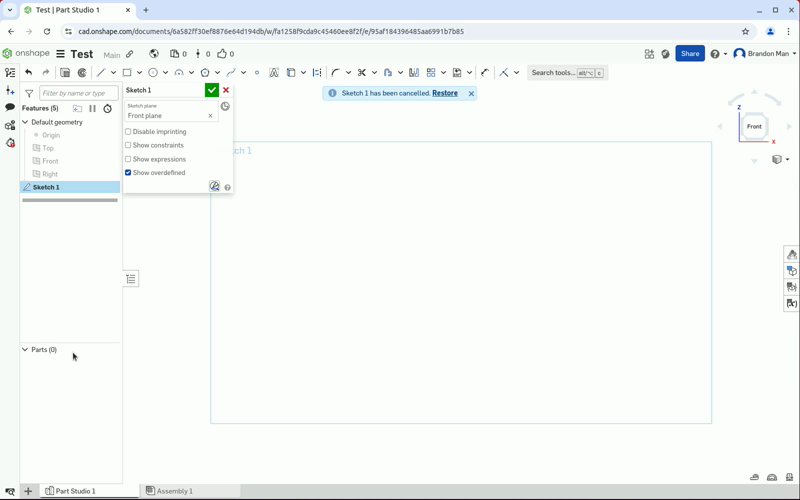
key(y)
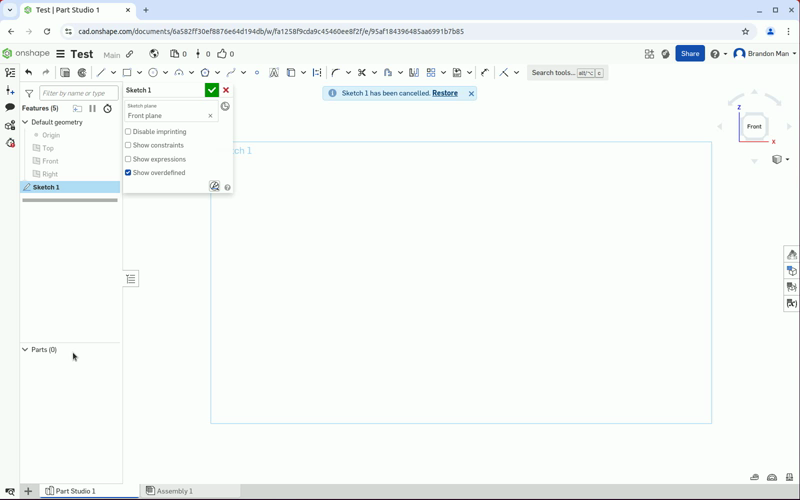
key(l)
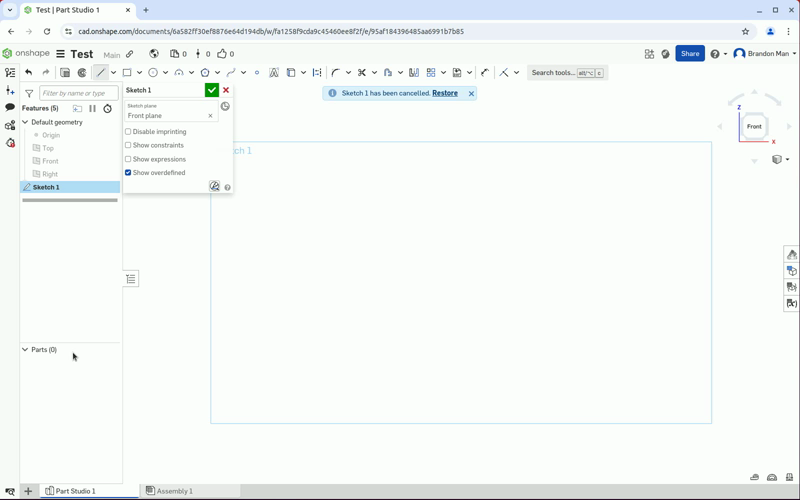
key_down(shift)
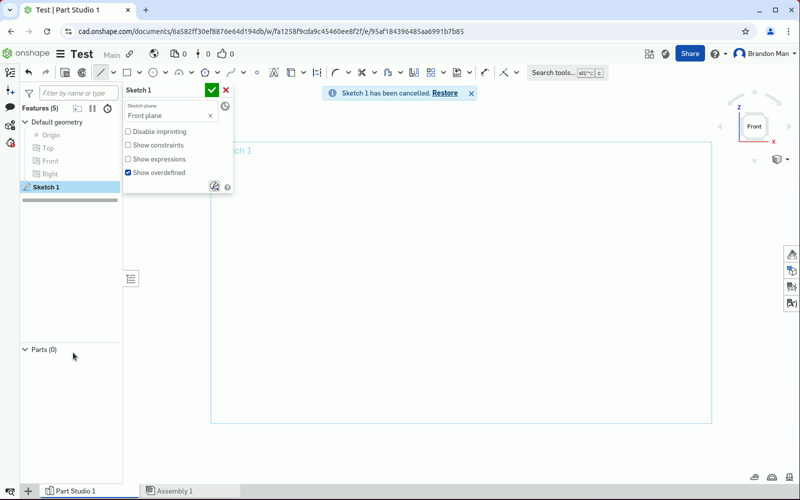
mouse_move(383, 361)
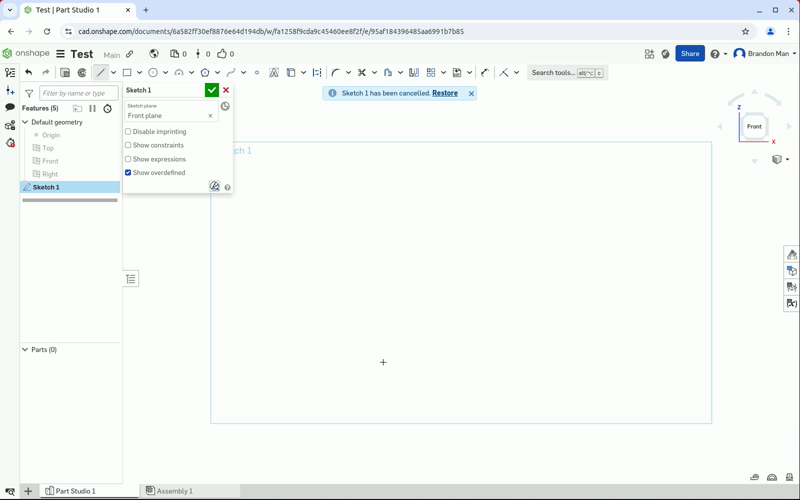
click(383, 361)
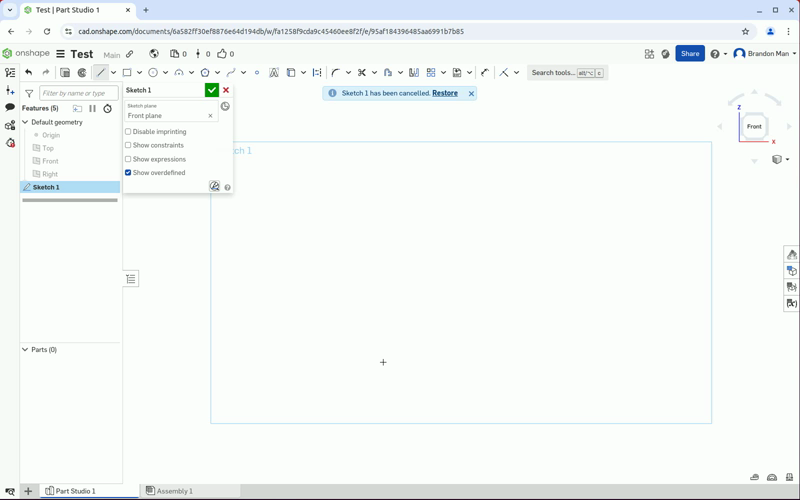
key_up(shift)
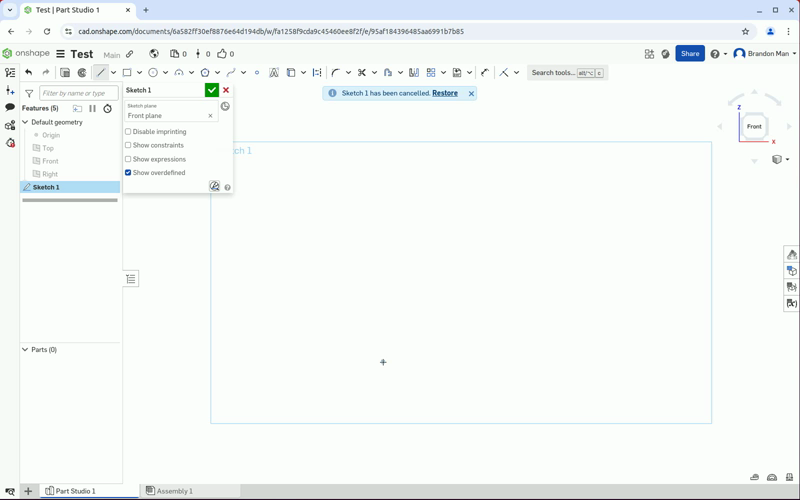
key_down(shift)
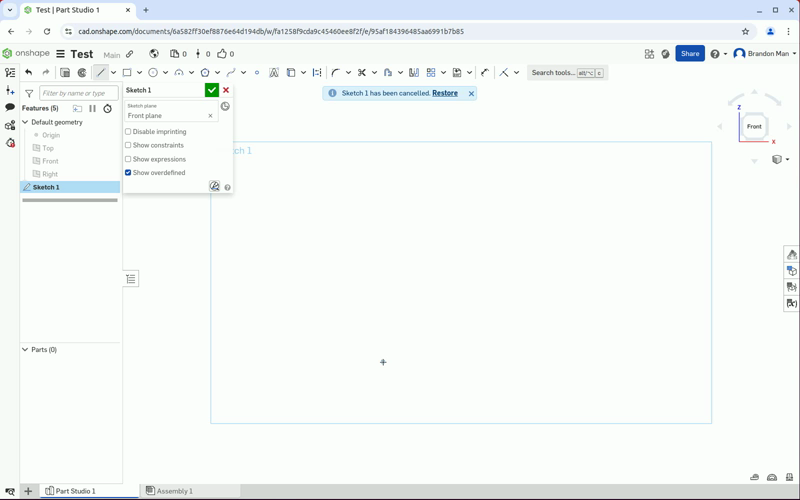
mouse_move(537, 361)
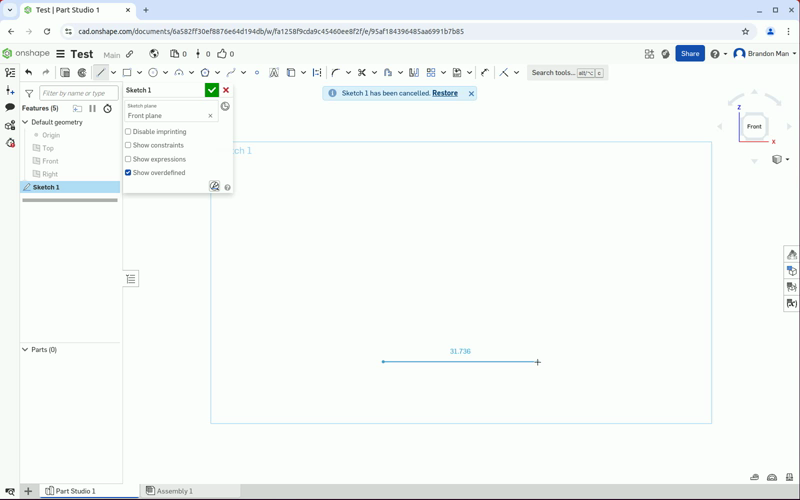
click(537, 361)
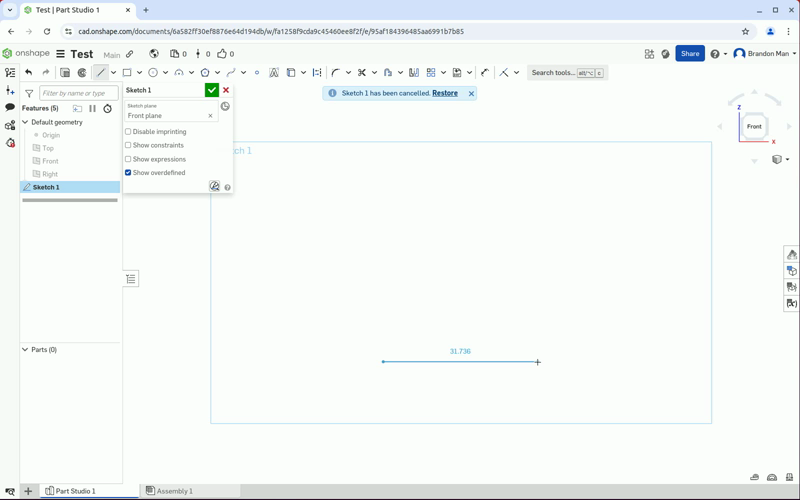
key_up(shift)
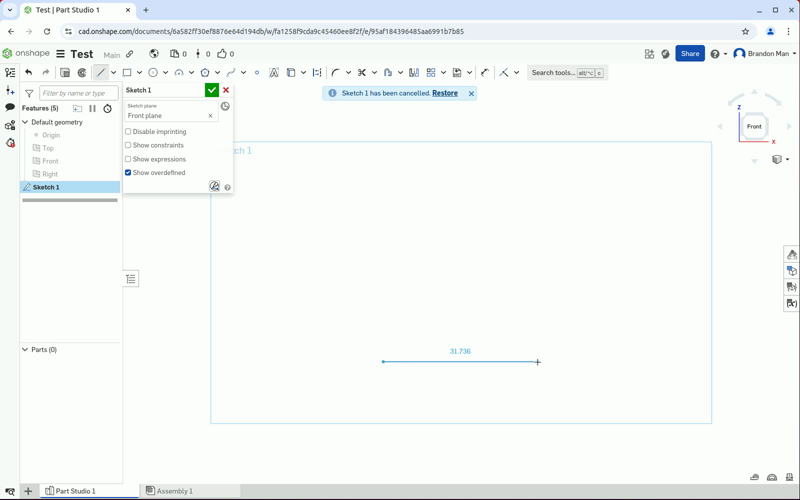
key_down(shift)
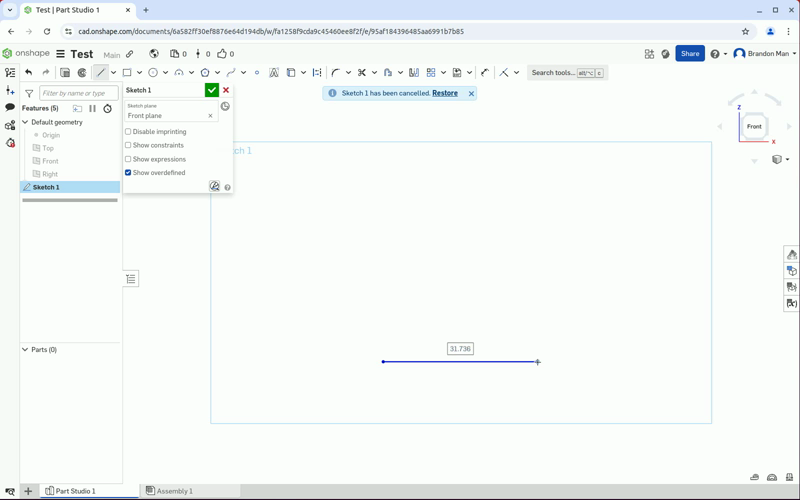
mouse_move(537, 283)
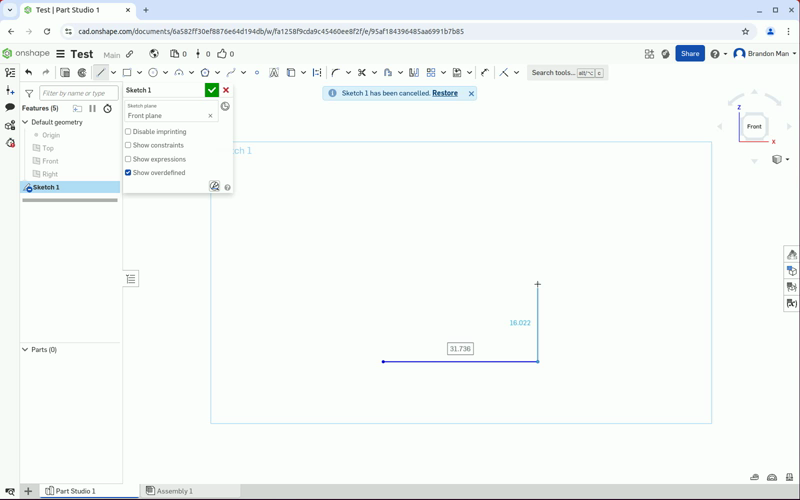
click(537, 283)
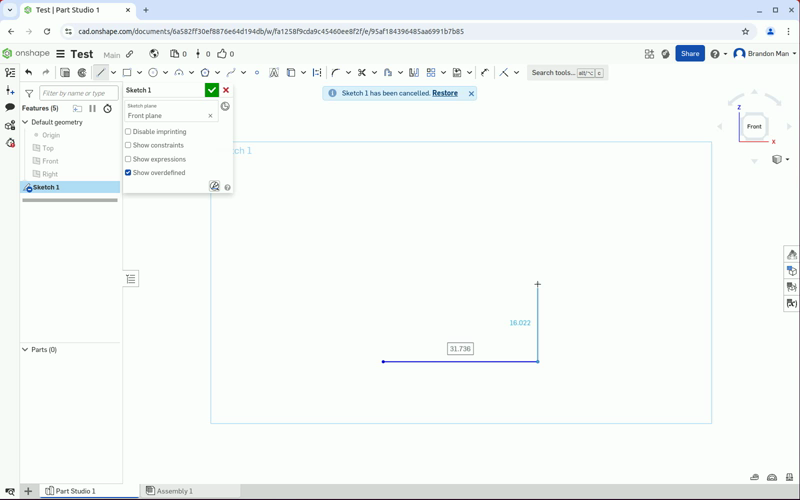
key_up(shift)
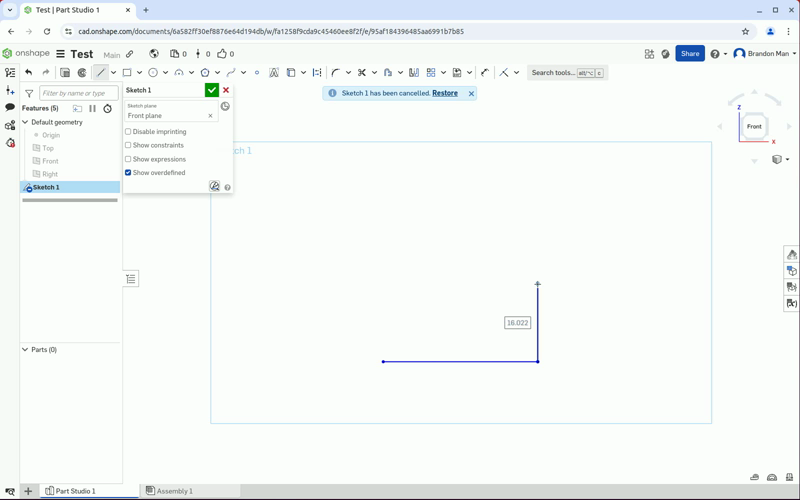
key_down(shift)
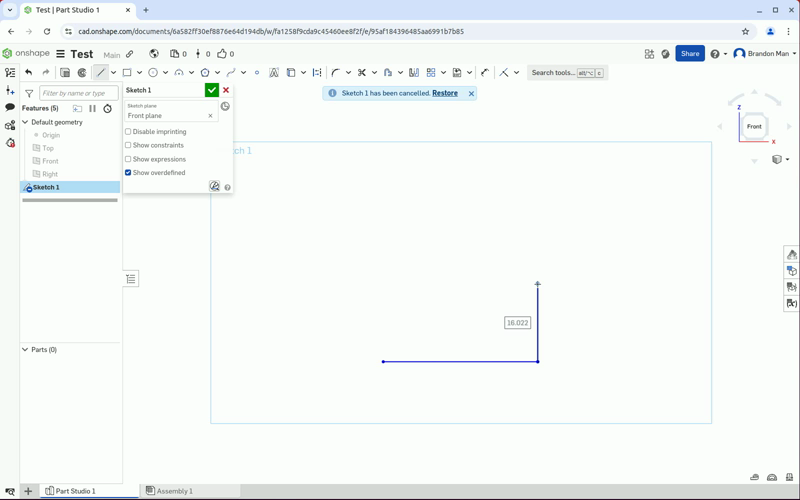
mouse_move(537, 207)
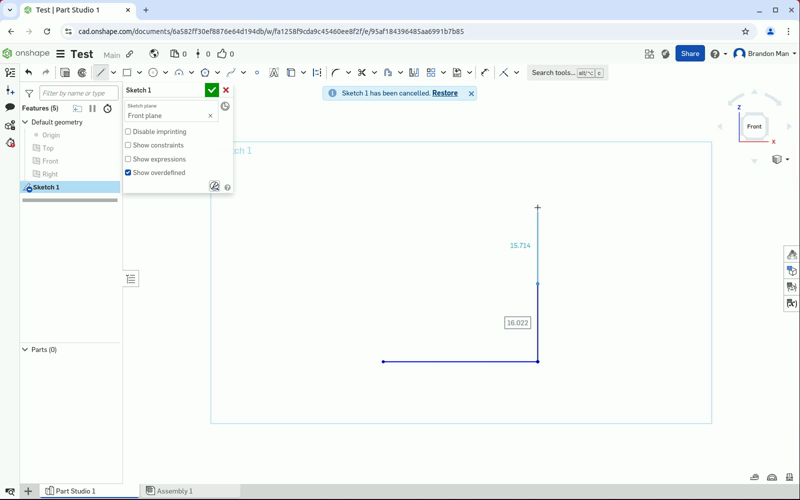
click(537, 207)
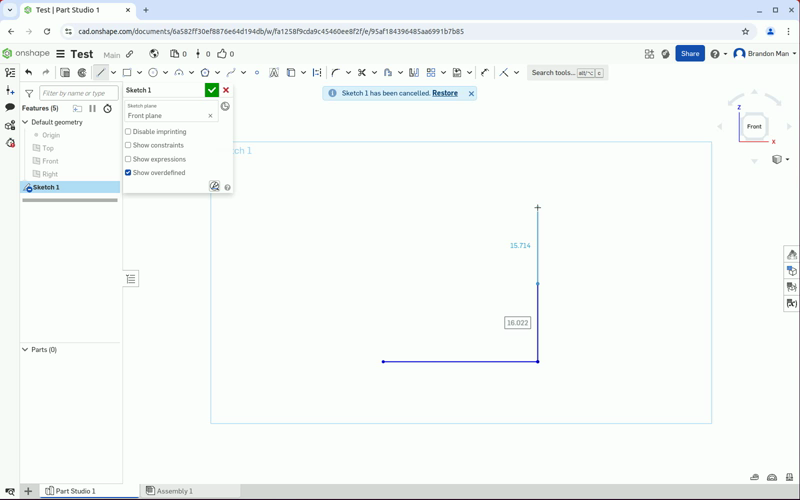
key_up(shift)
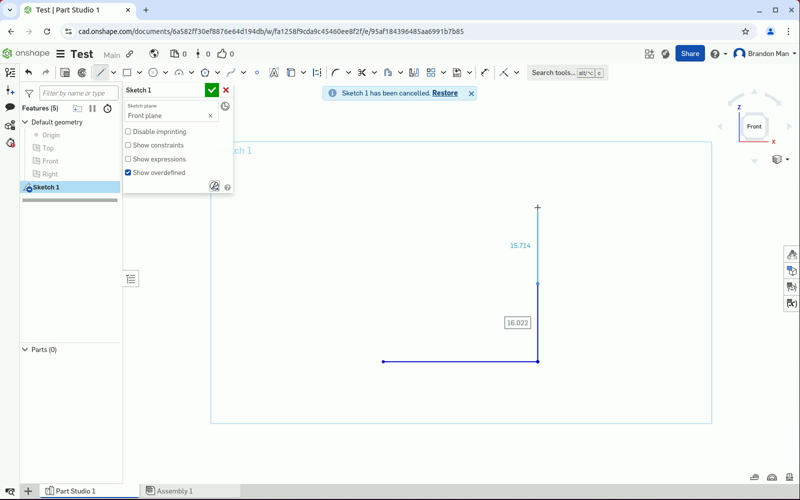
key_down(shift)
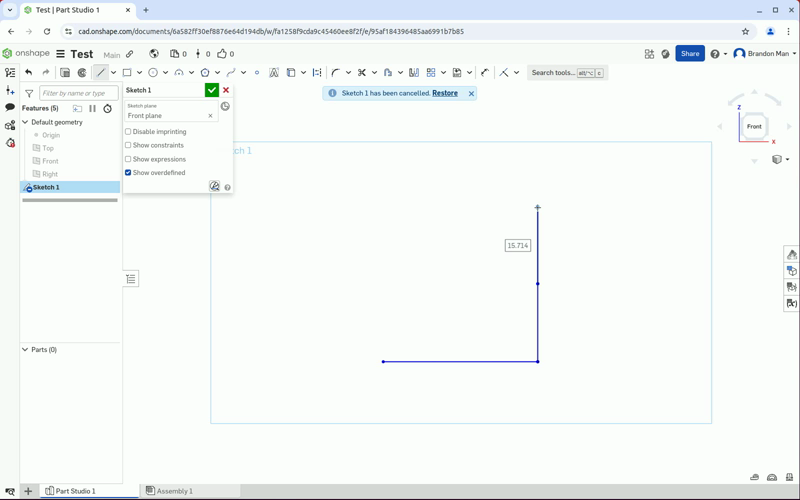
mouse_move(461, 207)
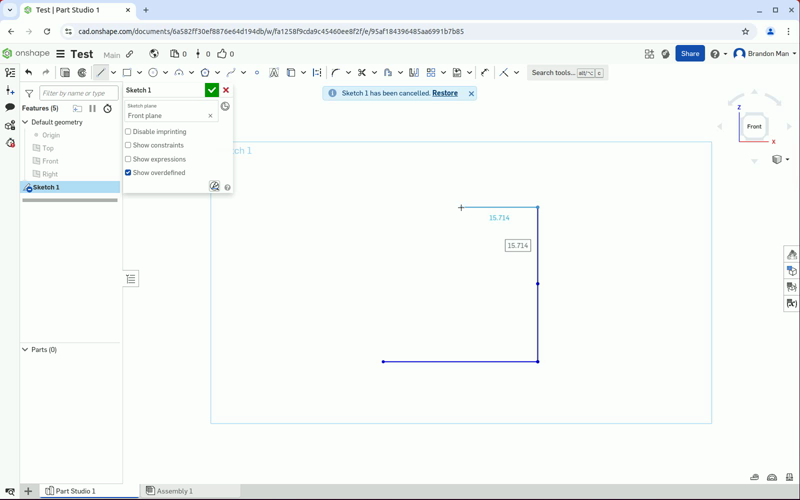
click(461, 207)
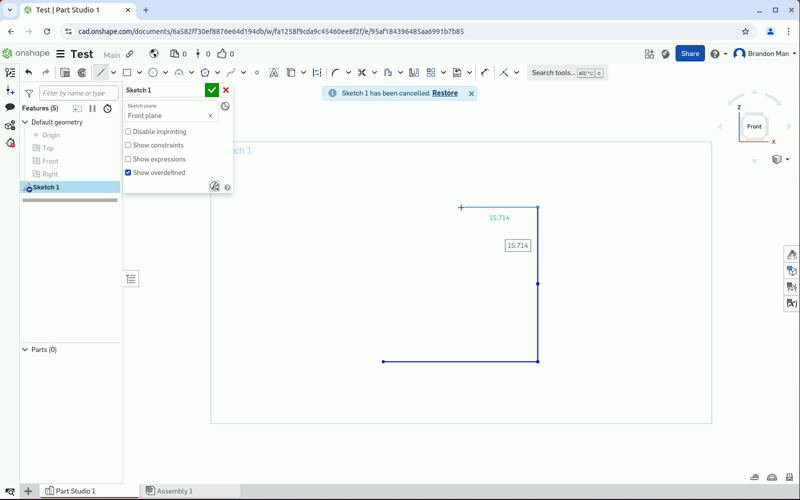
key_up(shift)
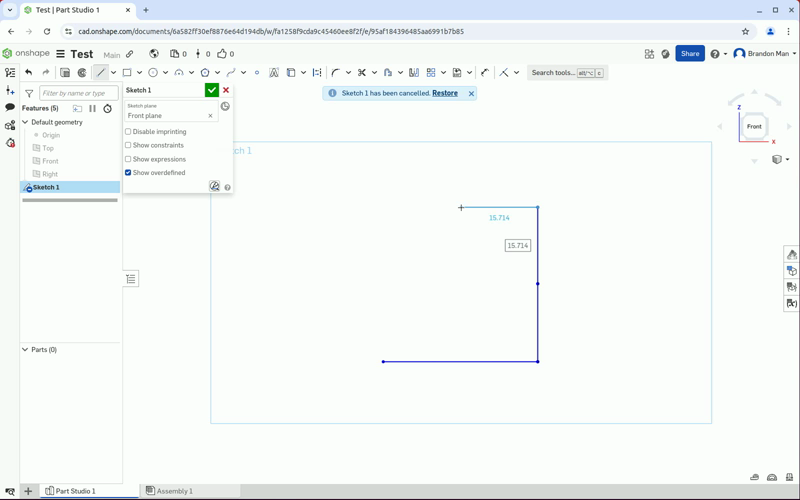
key_down(shift)
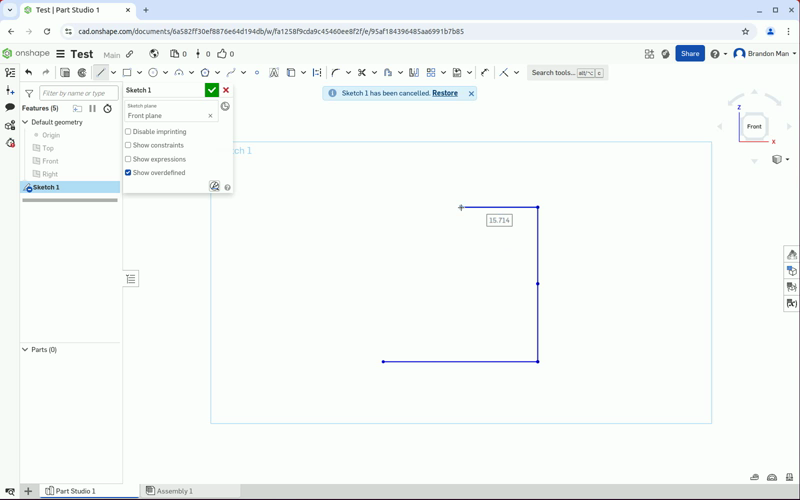
mouse_move(383, 207)
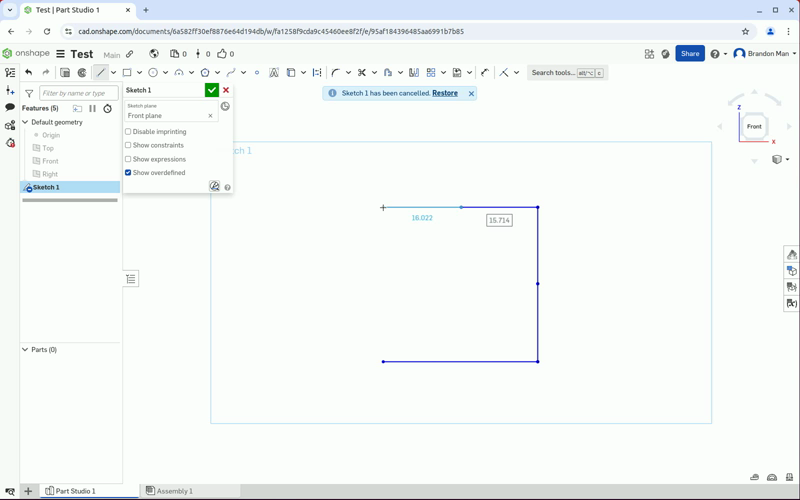
click(383, 207)
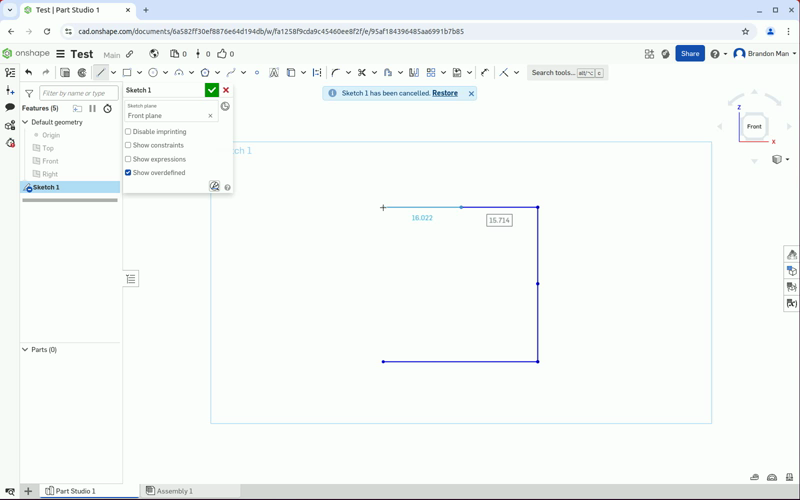
key_up(shift)
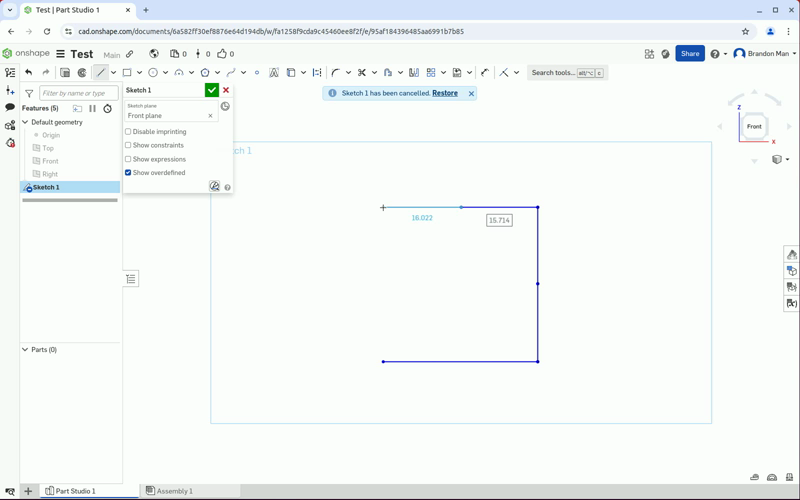
key_down(shift)
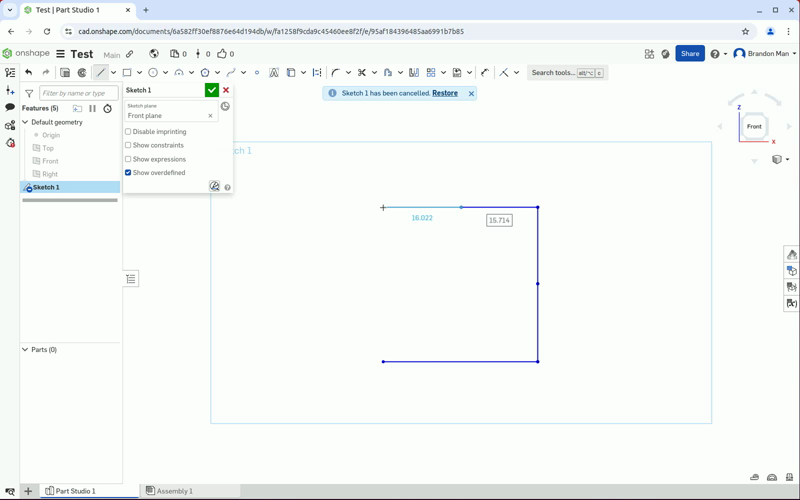
mouse_move(383, 361)
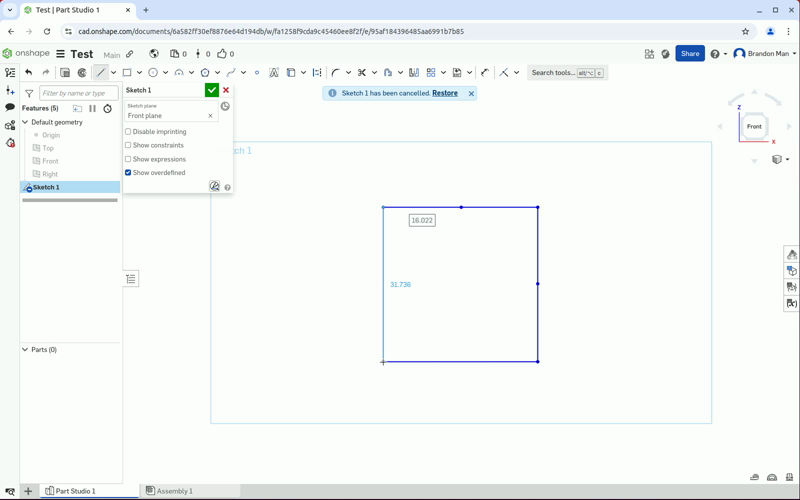
key_up(shift)
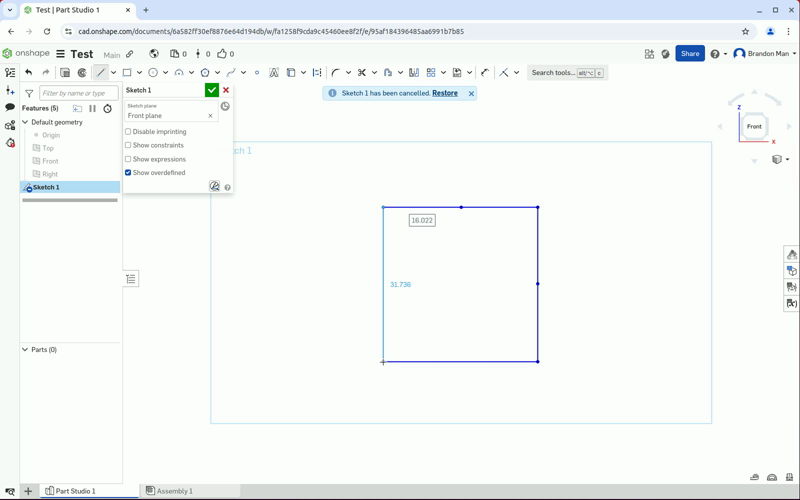
click(383, 361)
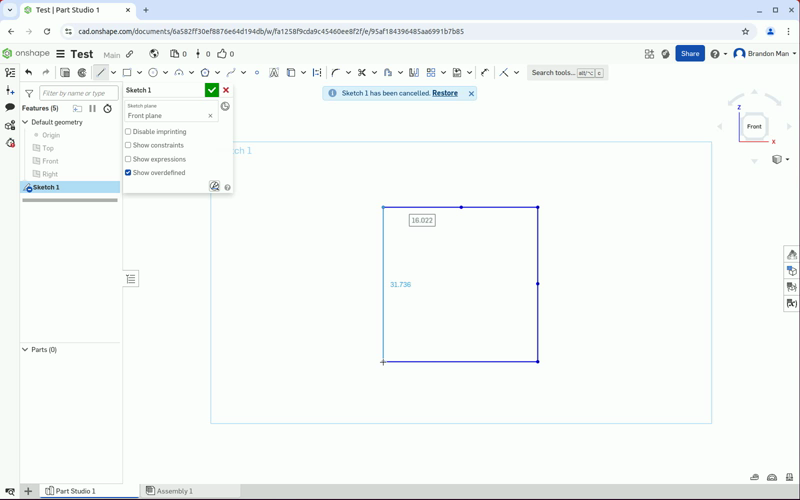
key(esc)
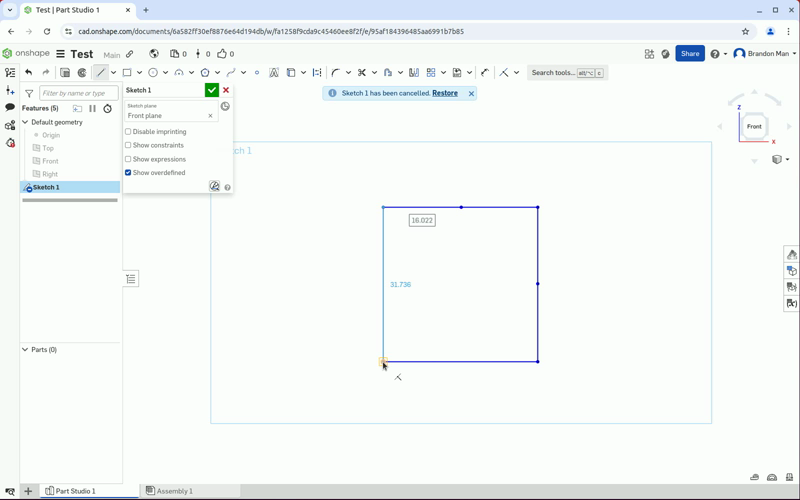
mouse_move(447, 263)
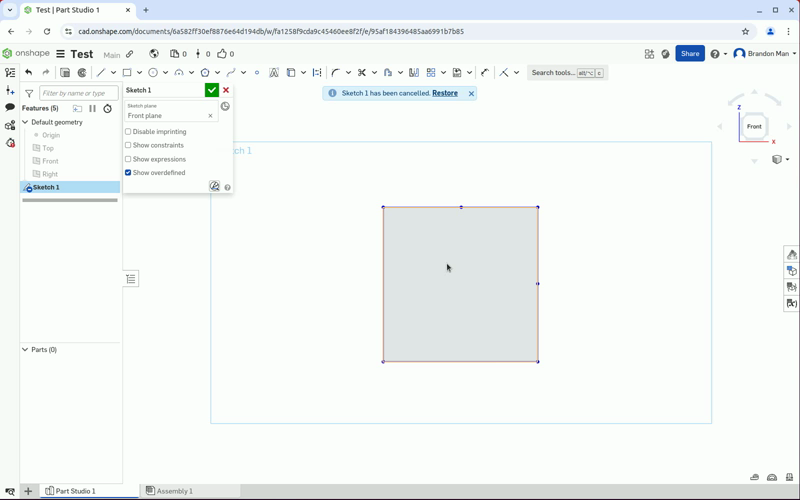
click(447, 263)
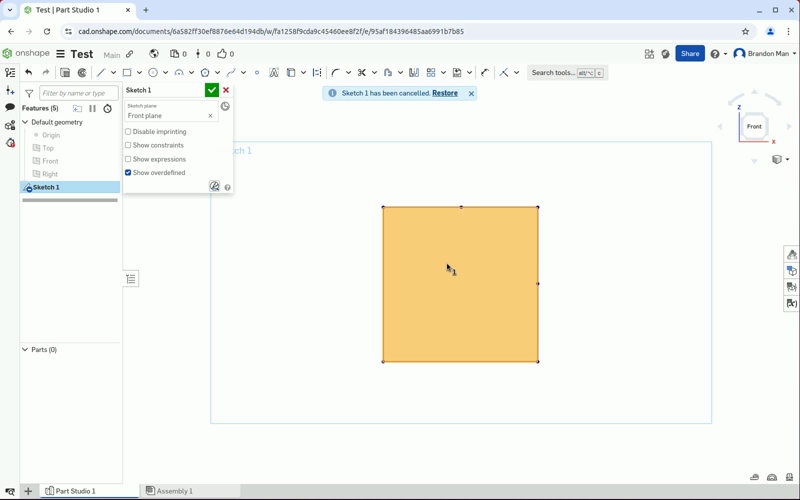
mouse_move(73, 352)
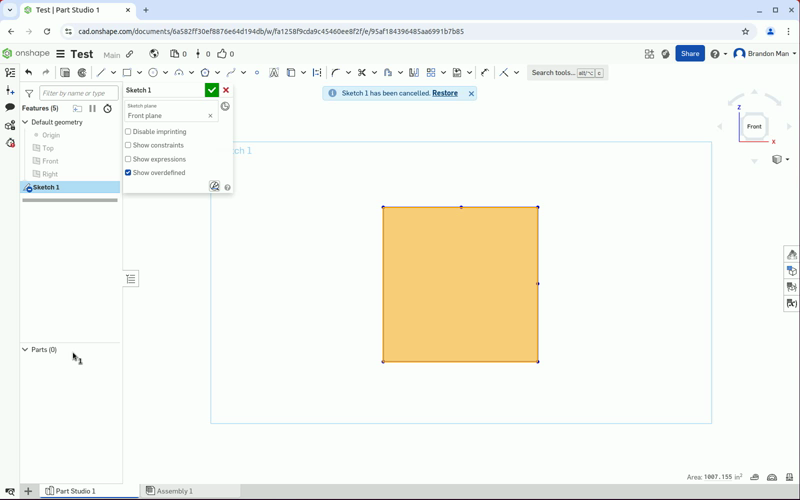
key(shift+y)
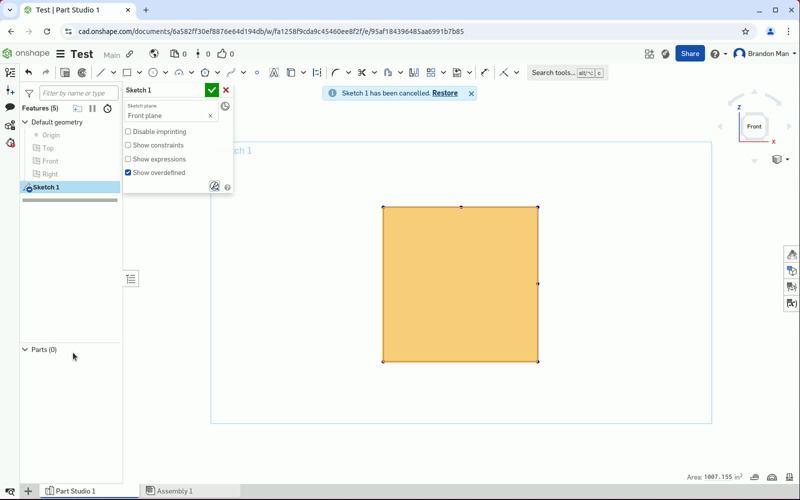
key(shift+e)
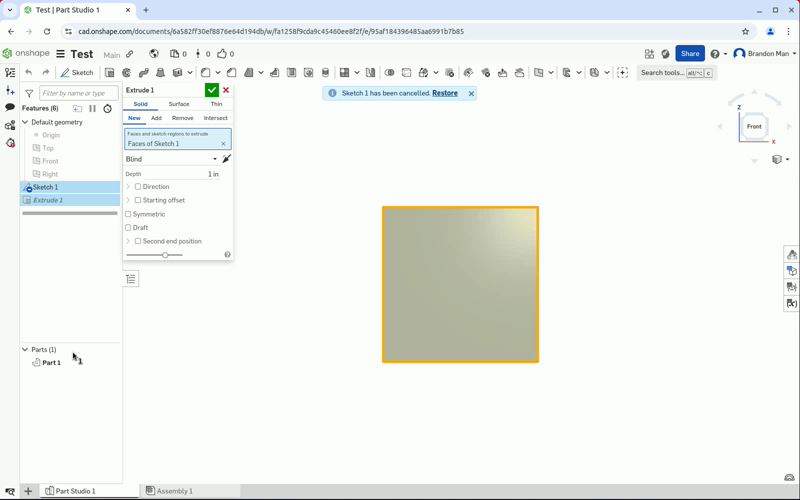
mouse_move(143, 106)
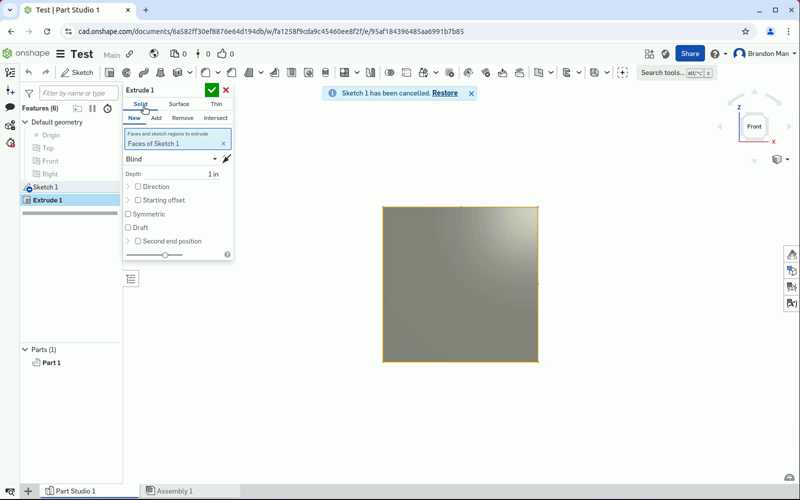
click(143, 106)
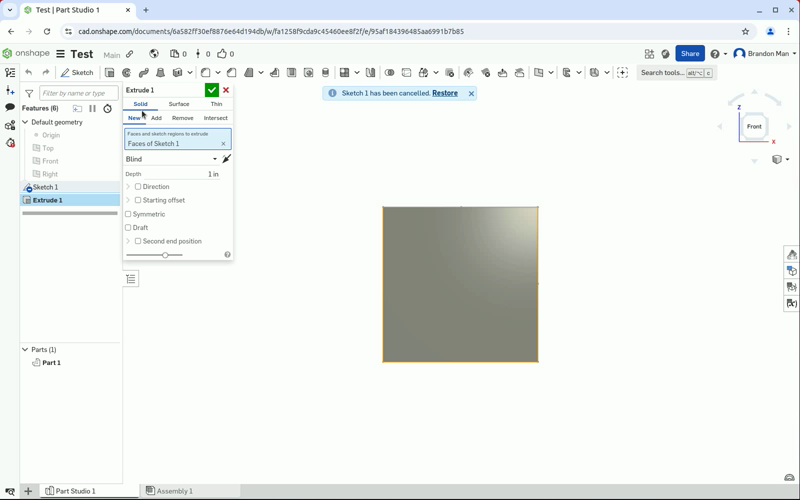
mouse_move(137, 120)
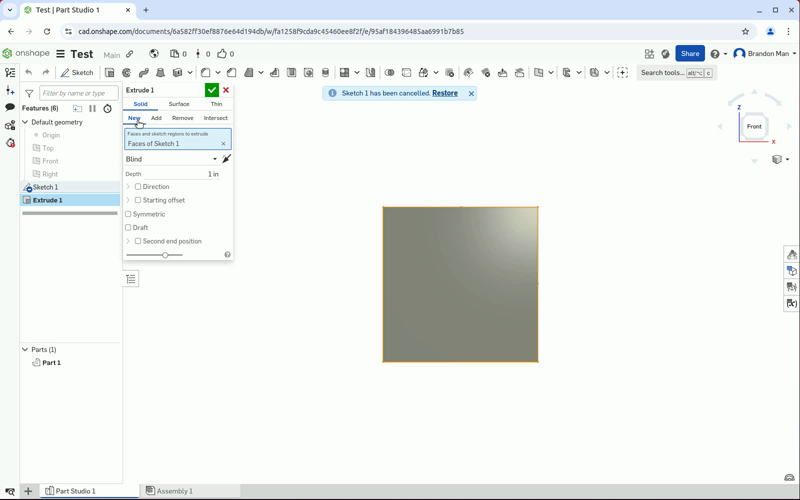
click(137, 120)
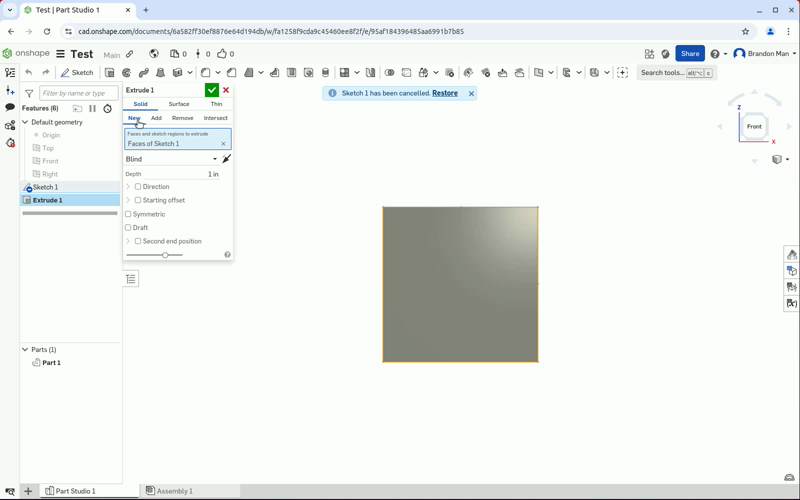
key(tab, 4)
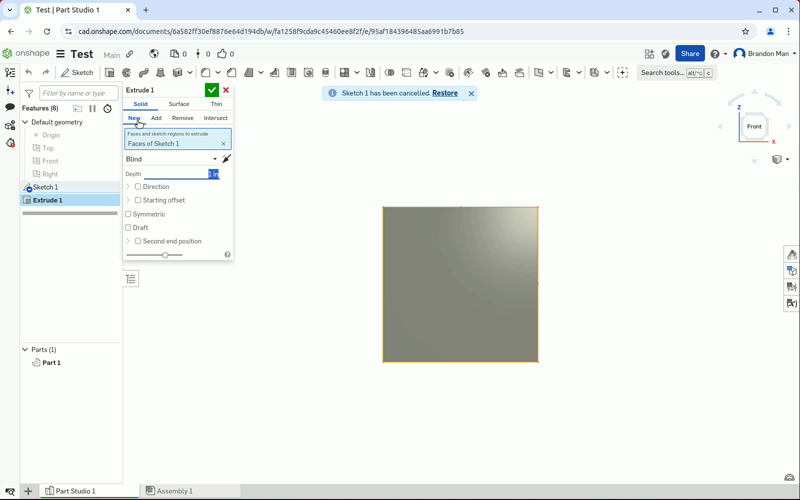
text(23.108)
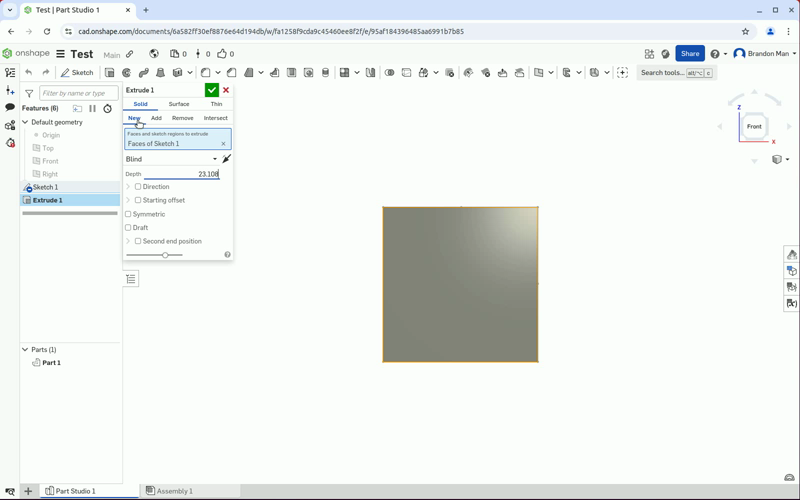
key(enter)
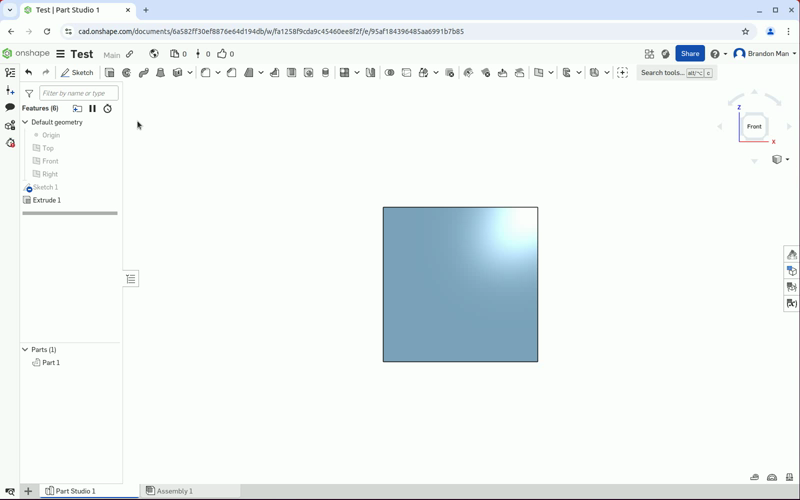
key(shift+h)
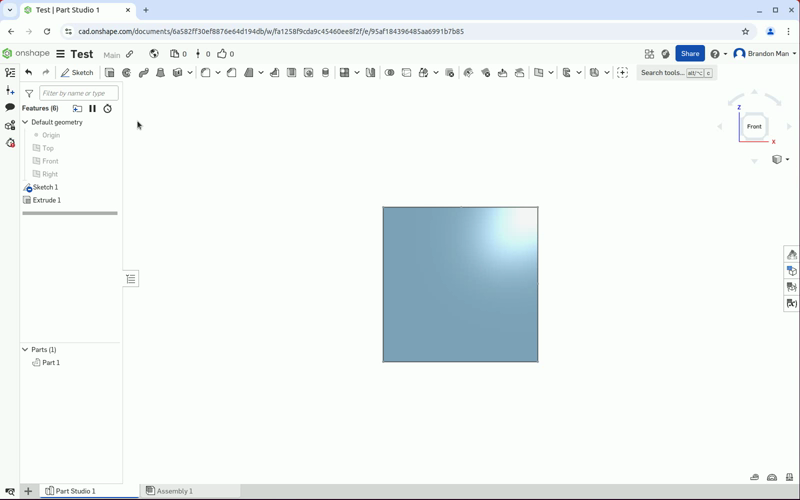
key(shift+h)
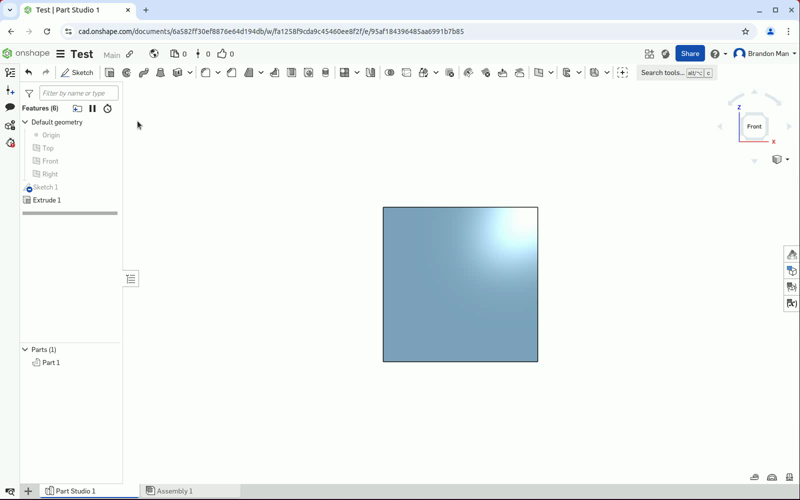
mouse_move(73, 189)
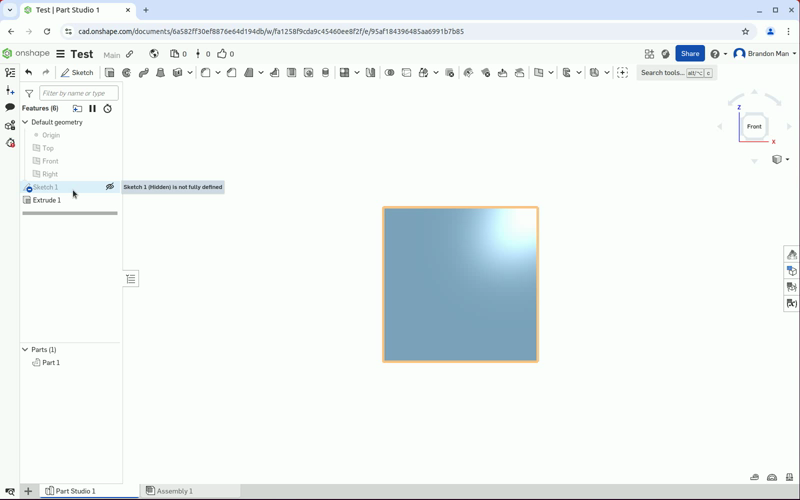
click(73, 189)
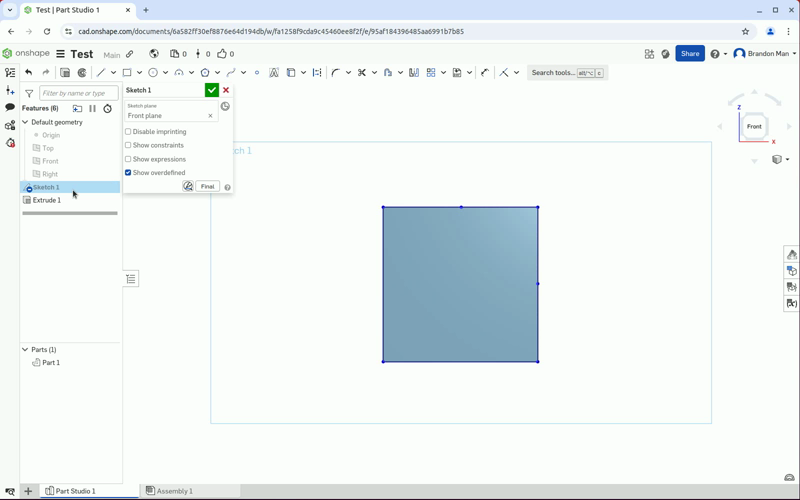
mouse_move(229, 92)
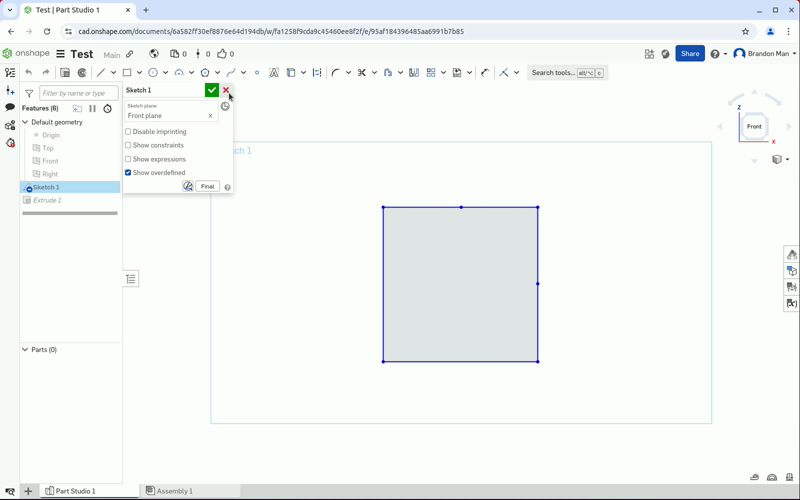
click(229, 92)
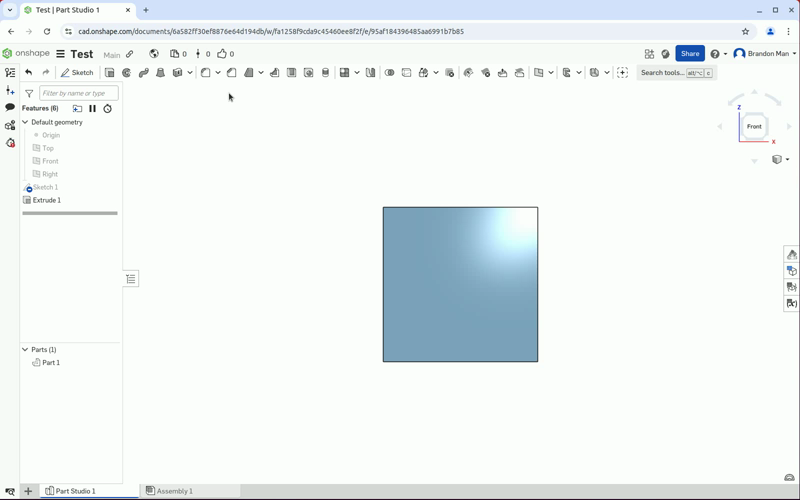
mouse_move(73, 352)
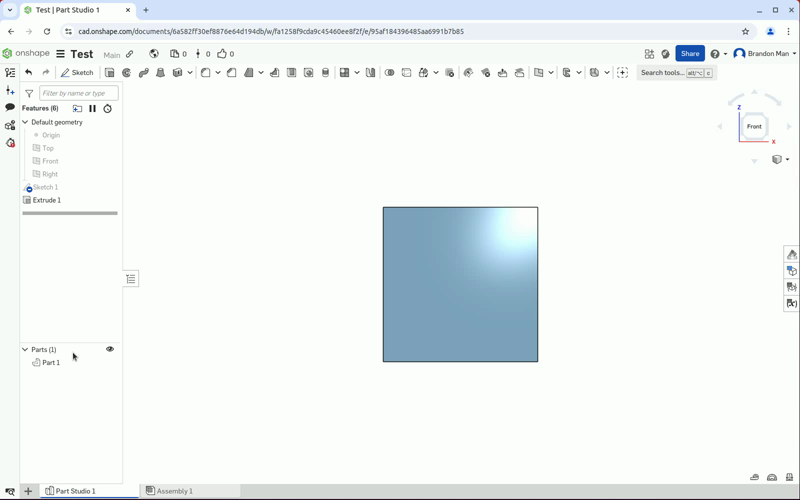
key(y)
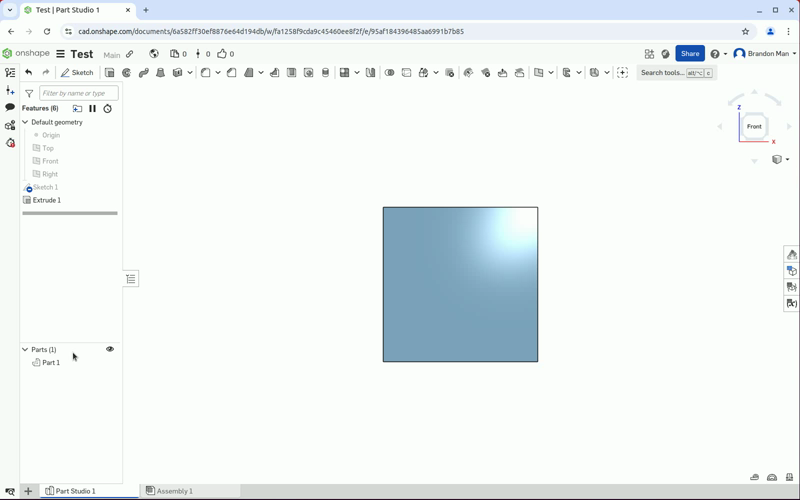
key(shift+p)
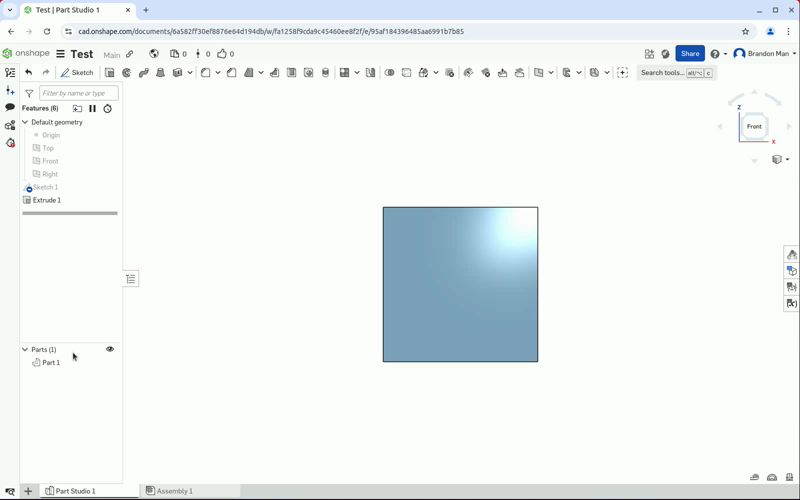
key(space)
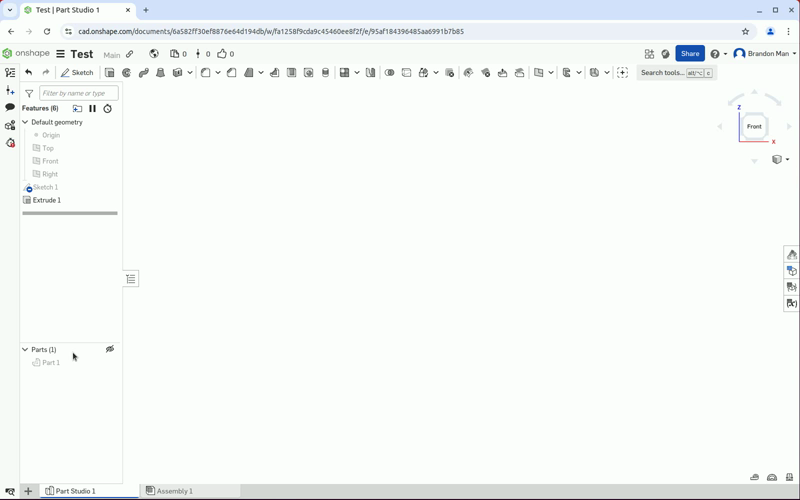
key_down(shift)
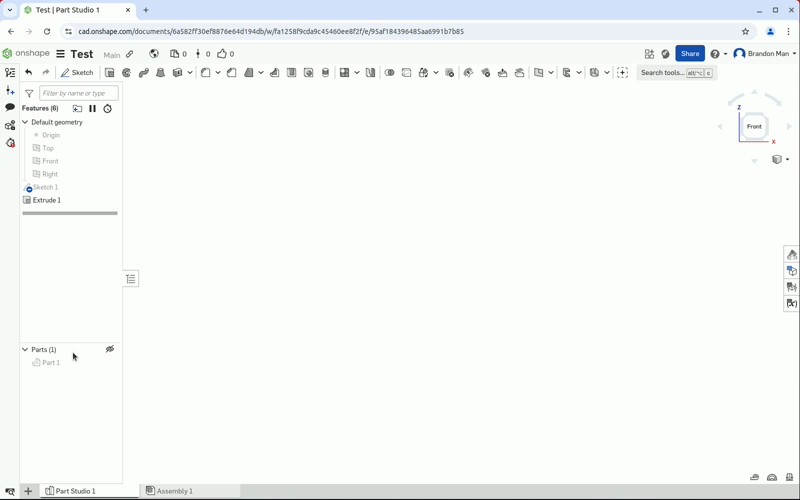
key(left)
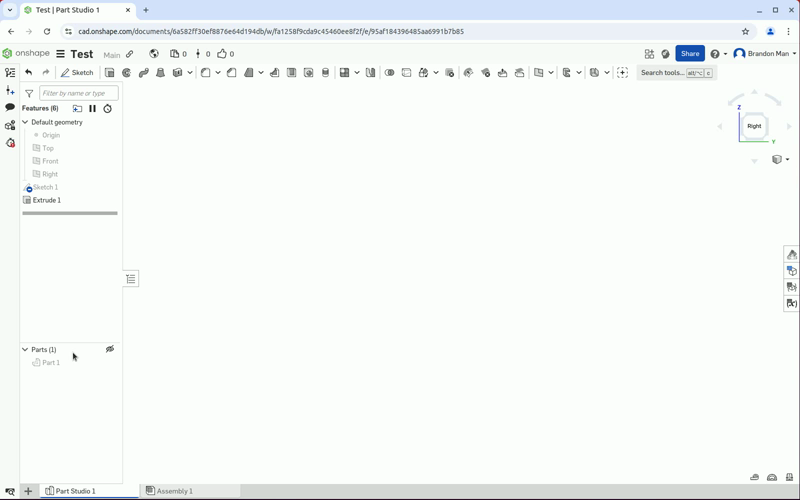
key_up(shift)
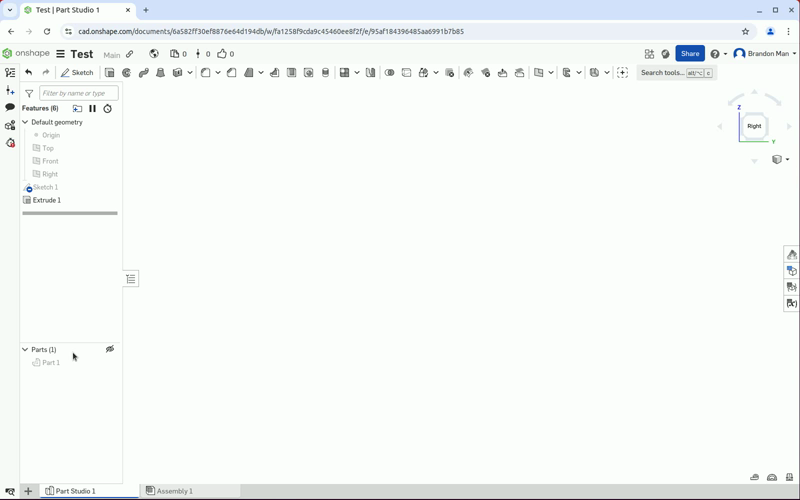
mouse_move(73, 352)
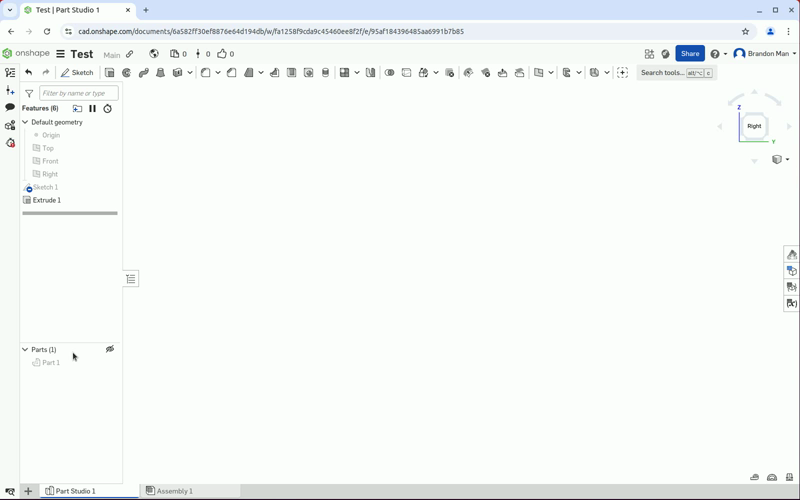
key(shift+y)
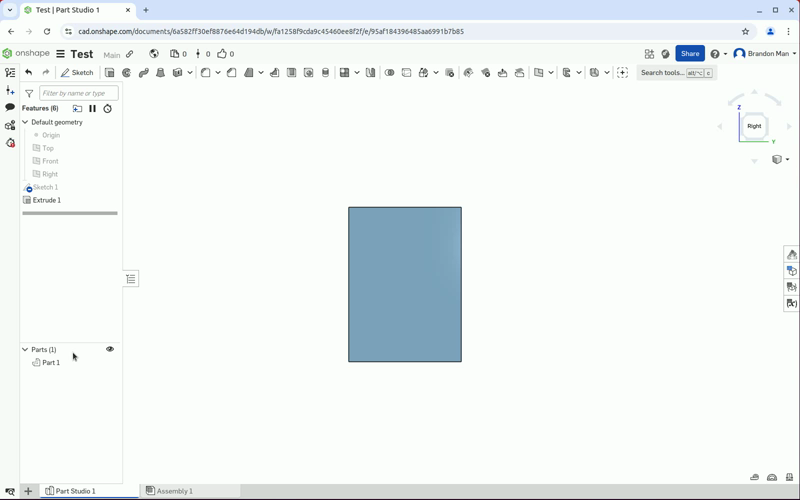
mouse_move(541, 75)
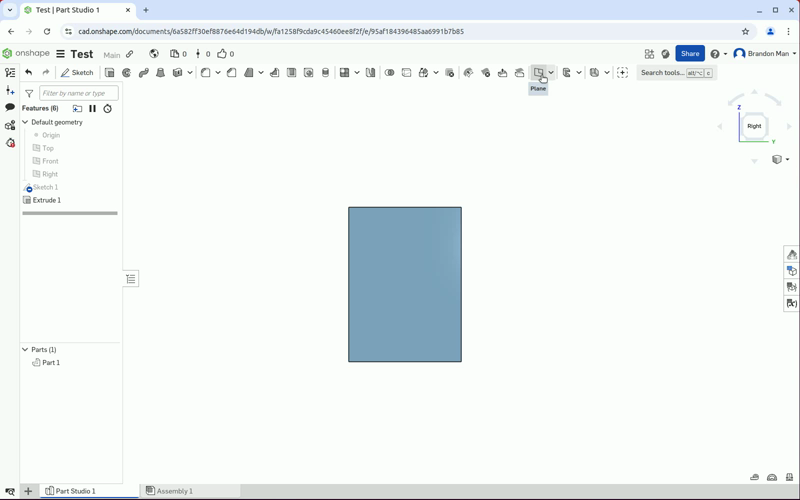
click(541, 75)
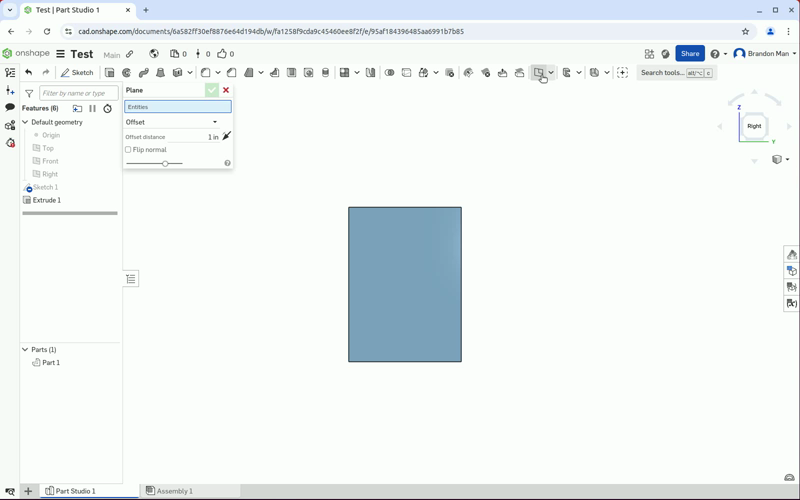
mouse_move(73, 176)
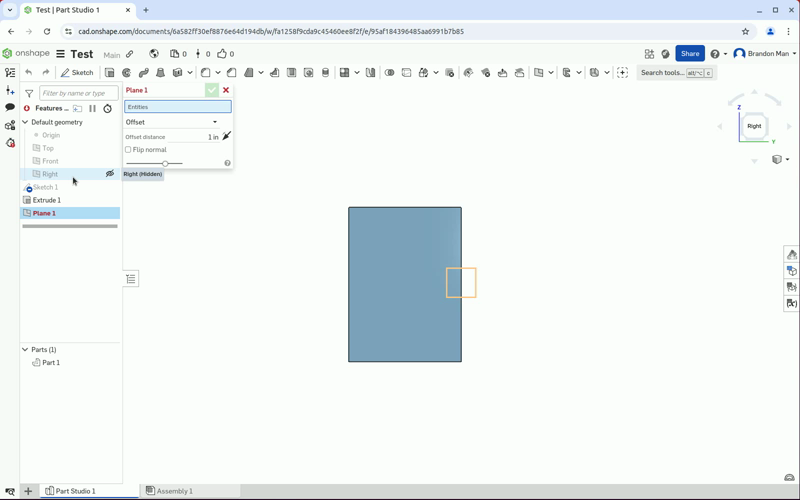
click(73, 176)
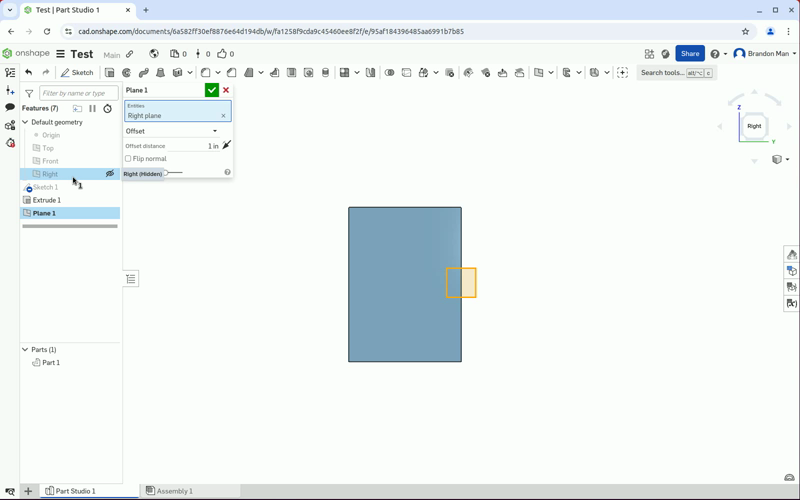
key(tab, 2)
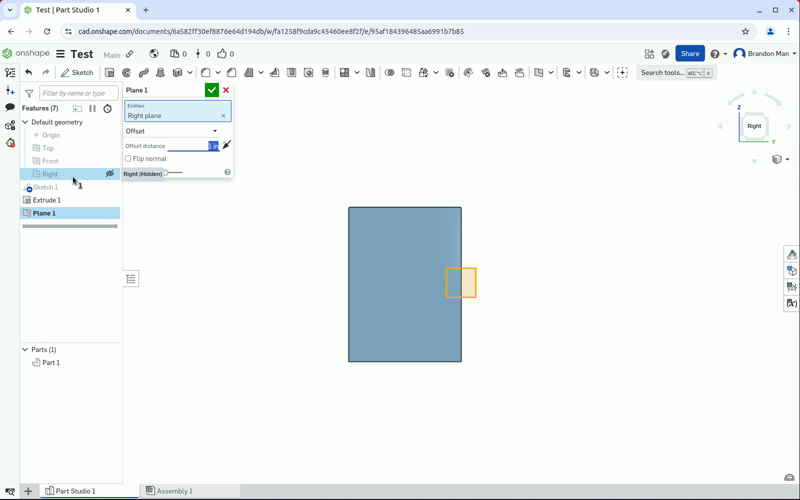
text(15.898)
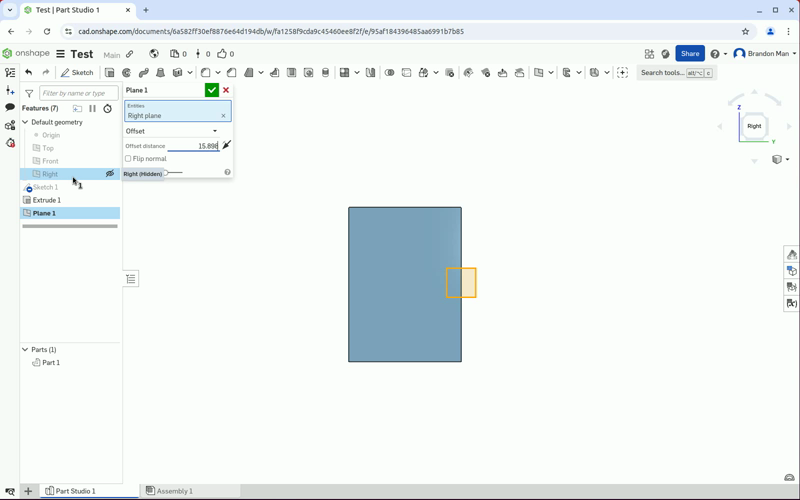
key(enter, 2)
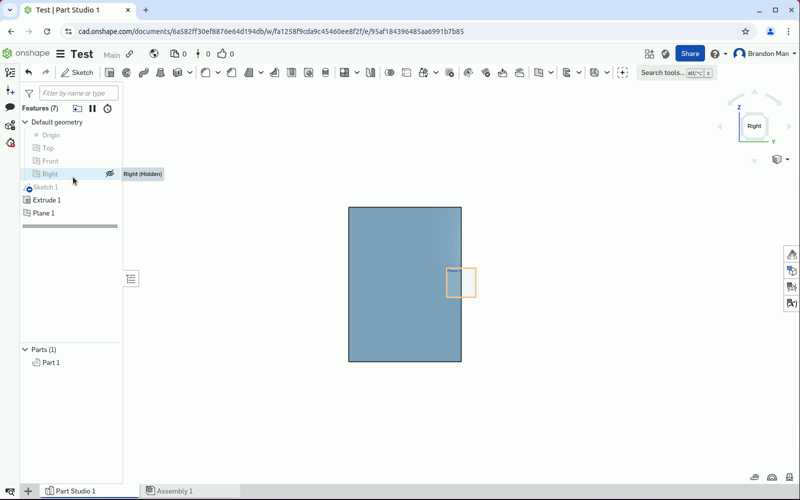
key(shift+s)
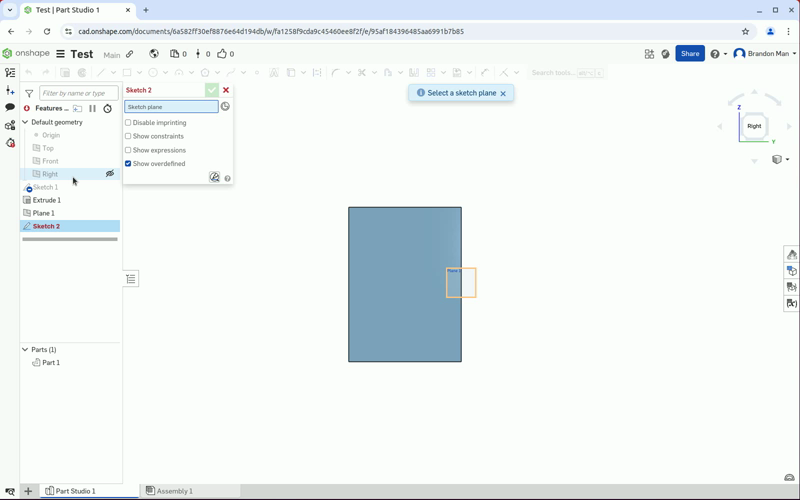
mouse_move(73, 215)
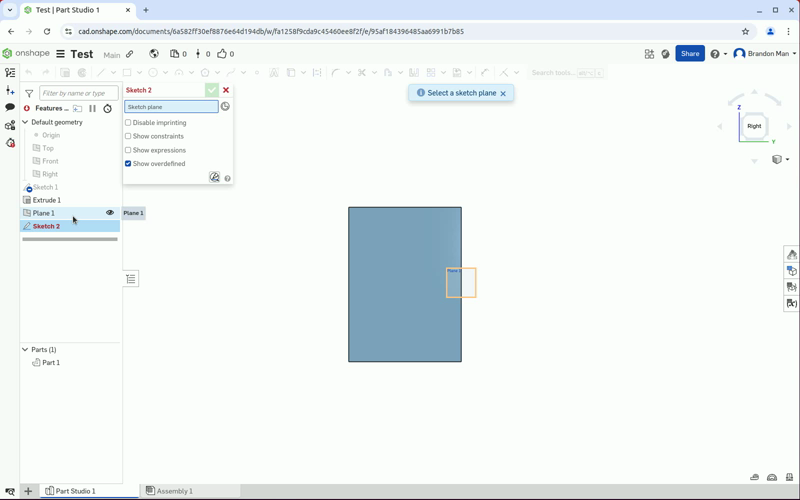
click(73, 215)
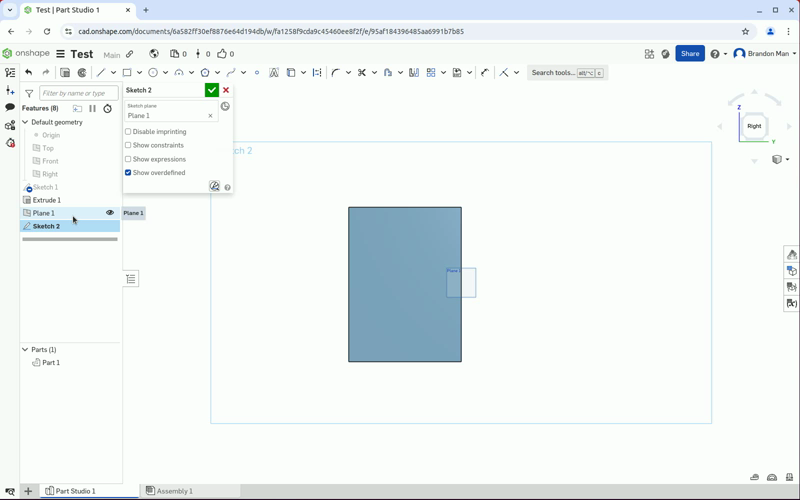
mouse_move(73, 352)
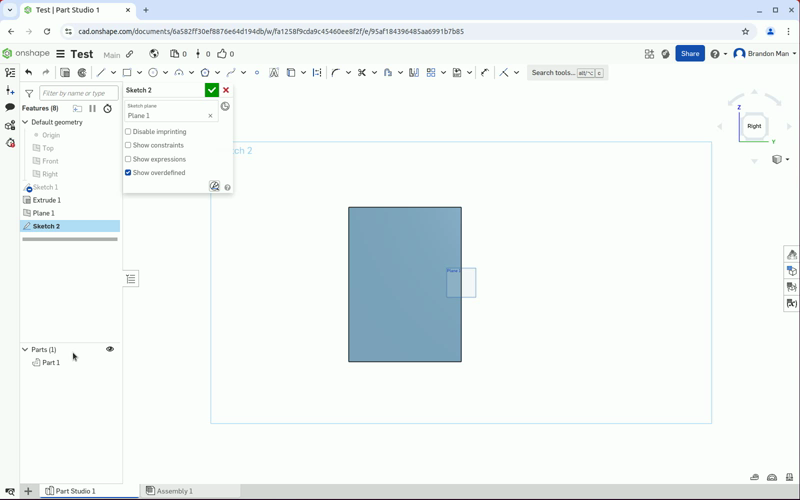
key(y)
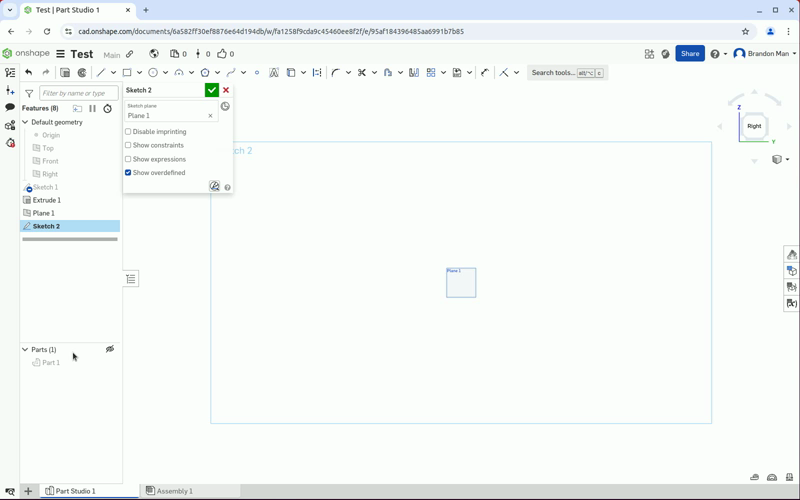
key(l)
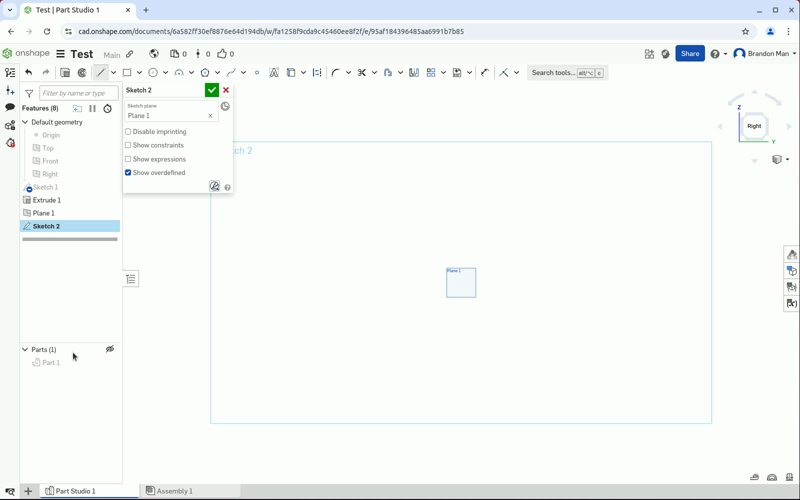
key_down(shift)
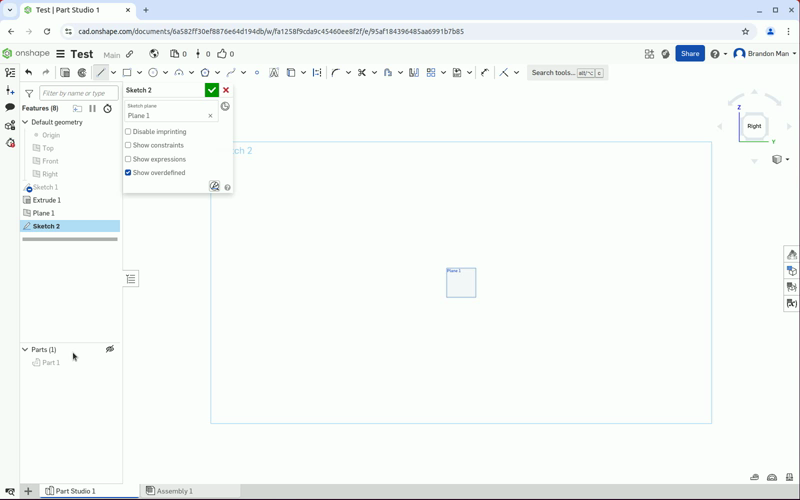
mouse_move(375, 282)
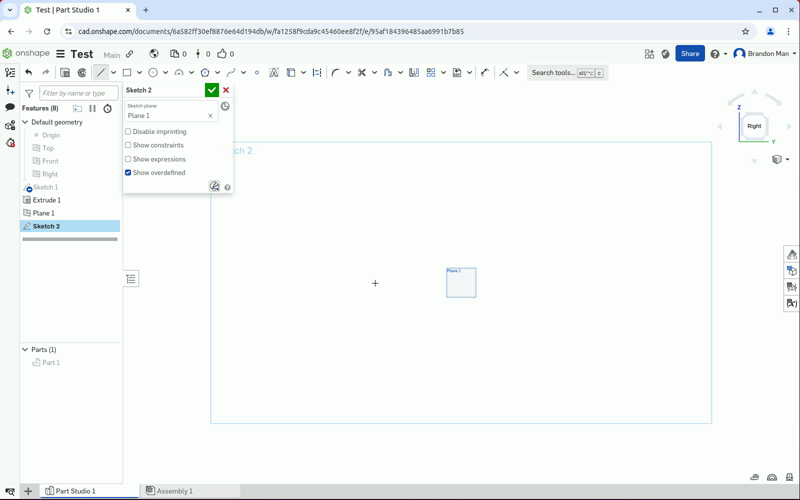
click(375, 282)
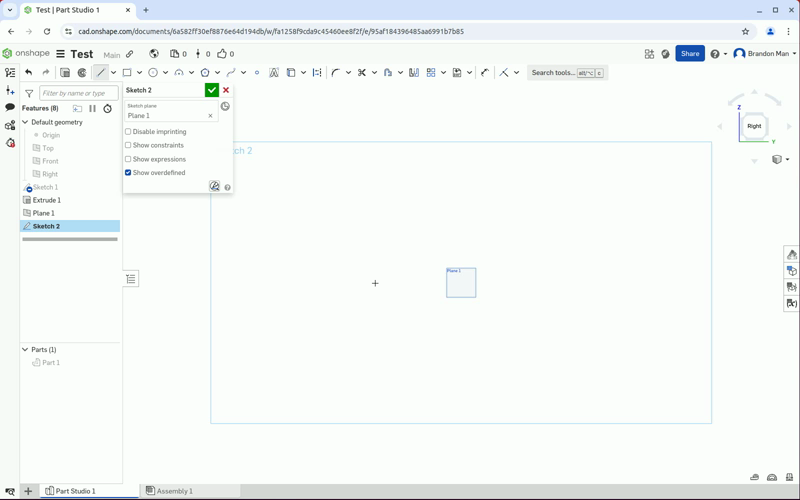
key_up(shift)
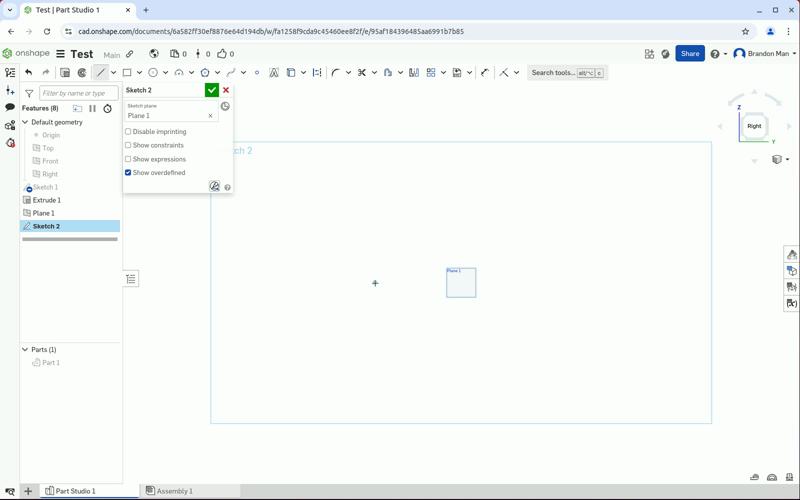
key_down(shift)
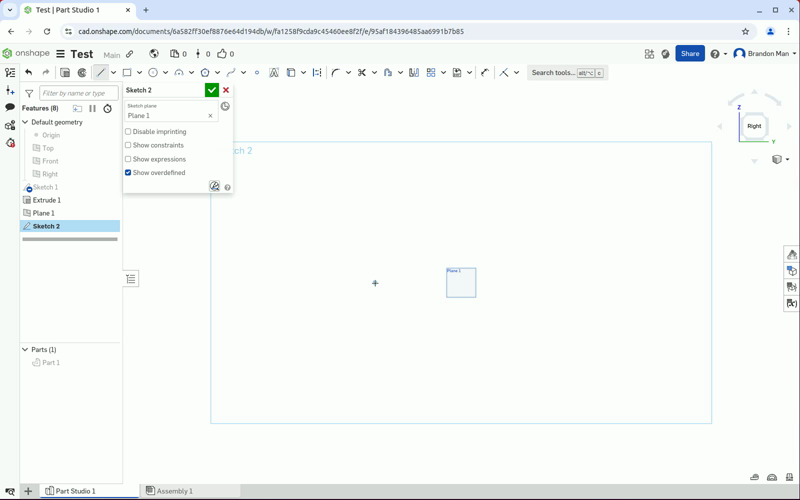
mouse_move(461, 282)
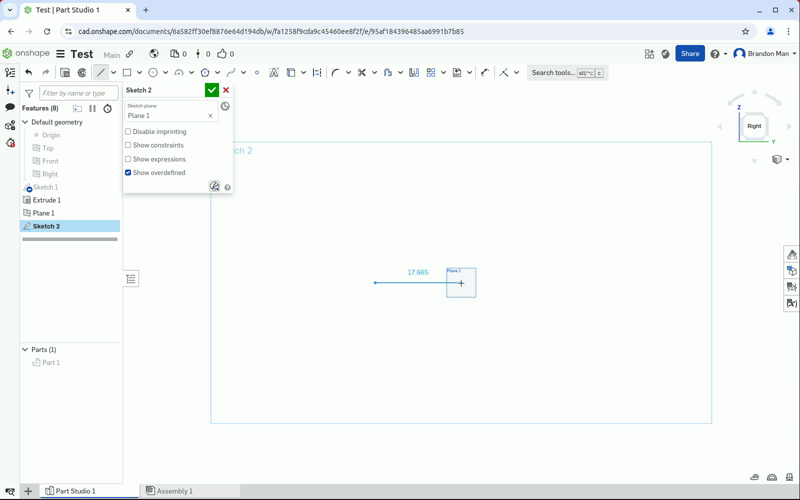
click(461, 282)
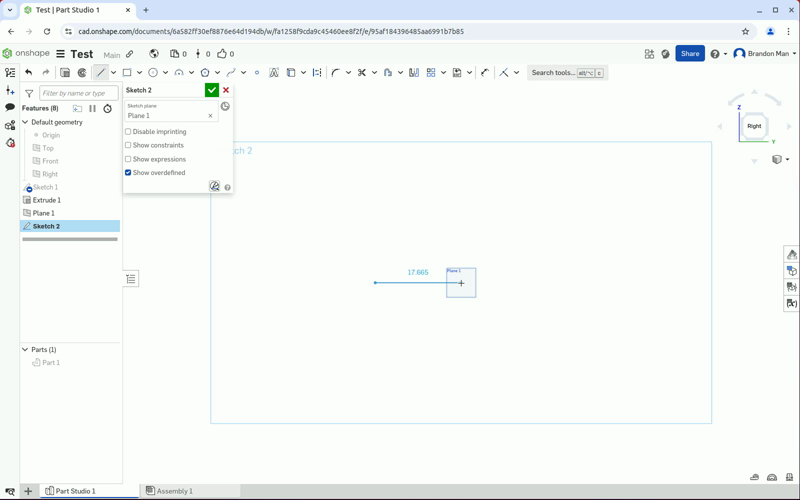
key_up(shift)
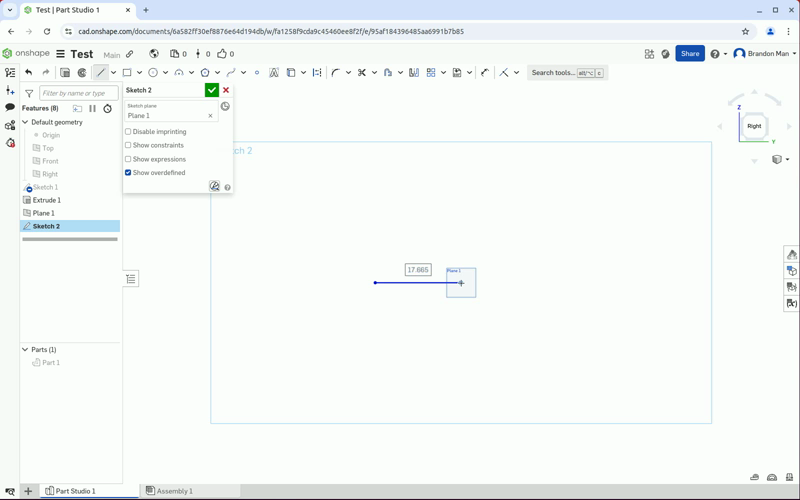
key_down(shift)
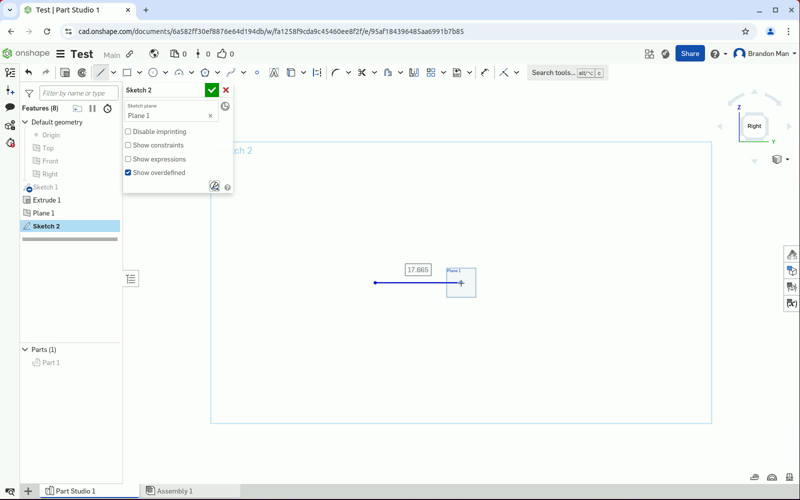
mouse_move(461, 217)
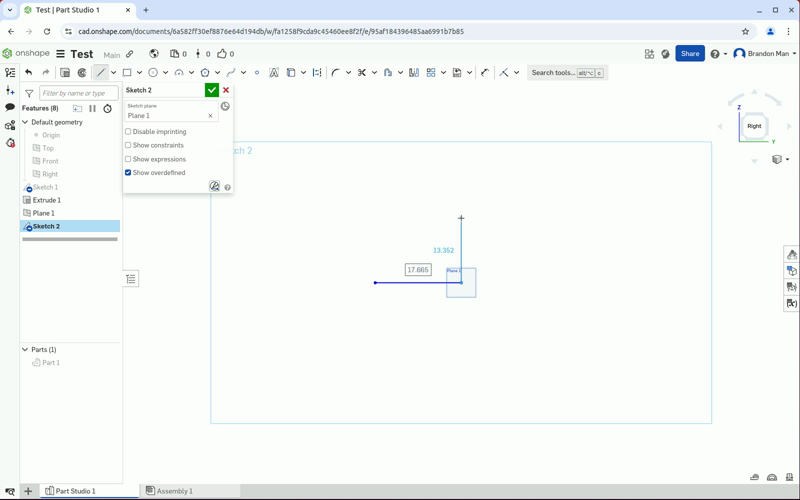
click(461, 217)
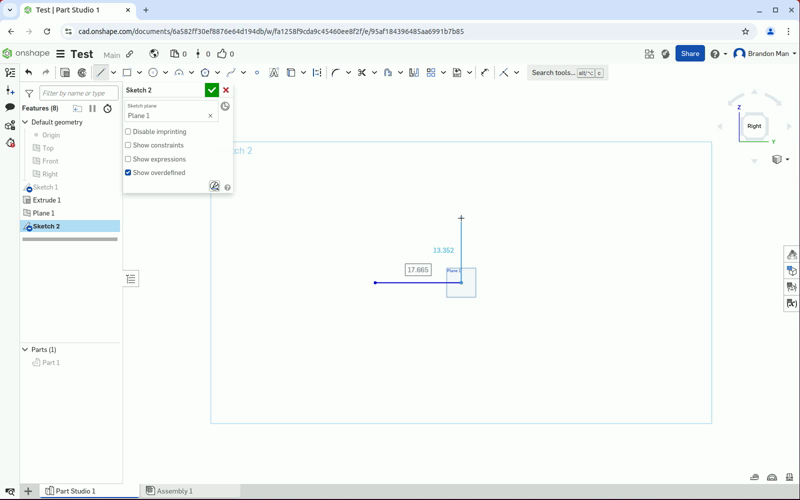
key_up(shift)
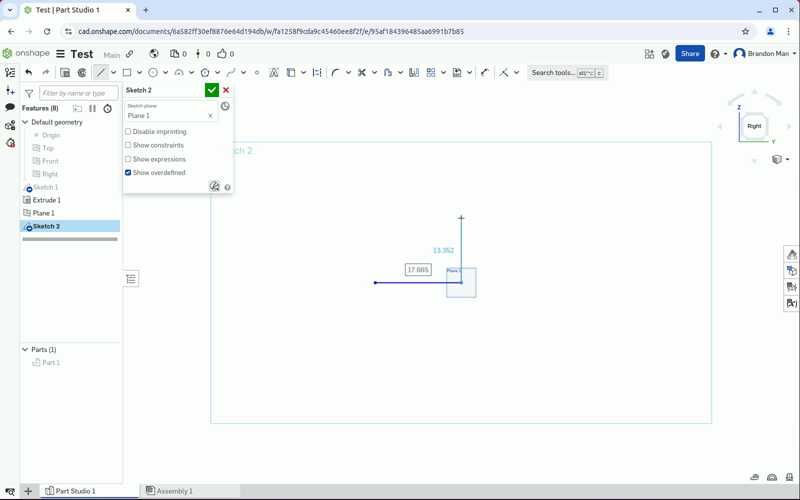
key_down(shift)
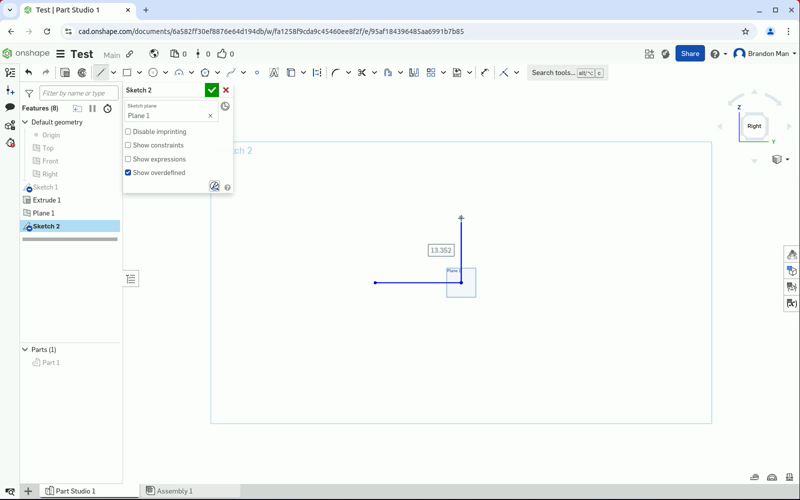
mouse_move(375, 217)
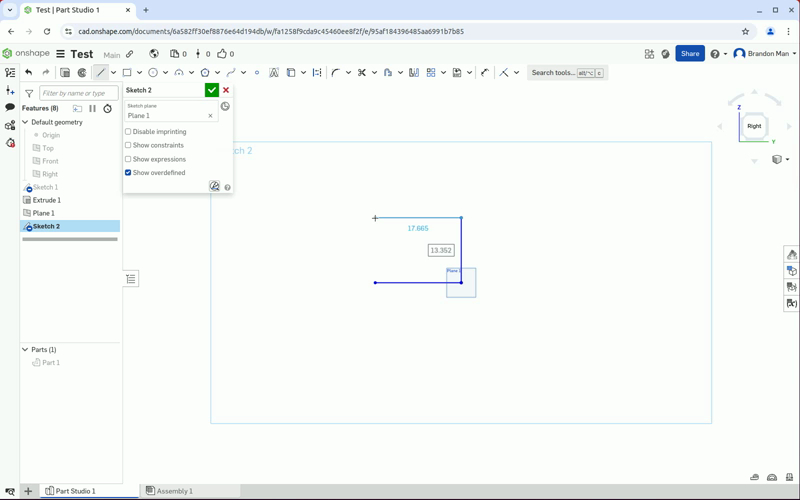
click(375, 217)
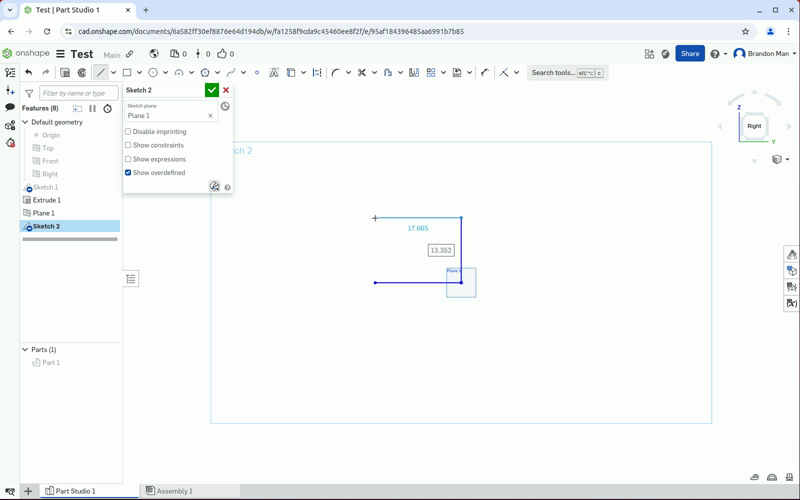
key_up(shift)
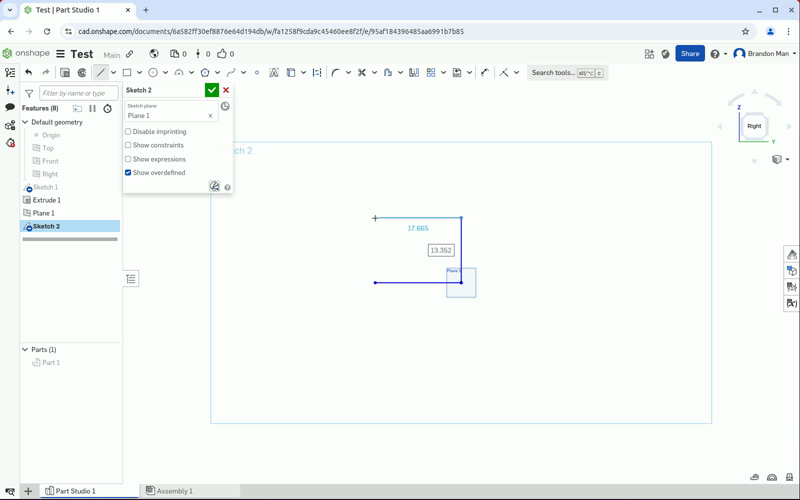
key_down(shift)
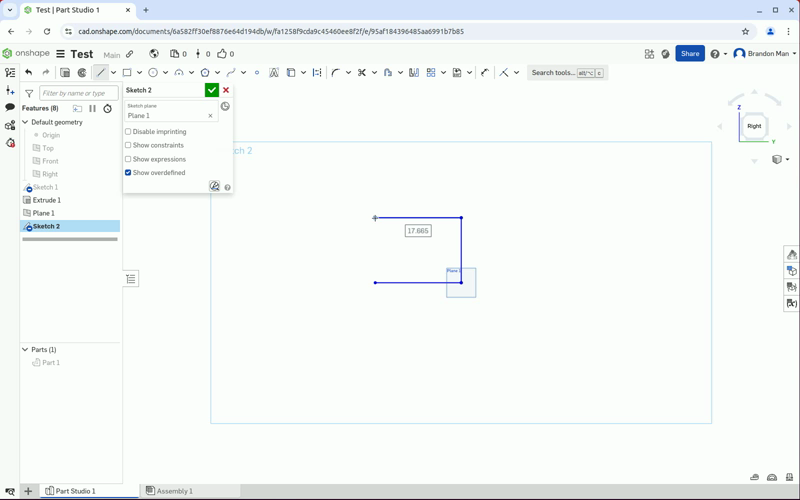
mouse_move(375, 282)
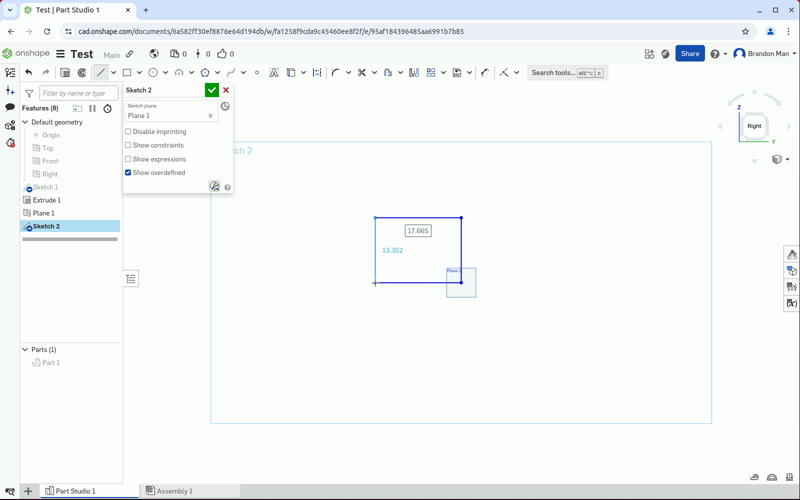
key_up(shift)
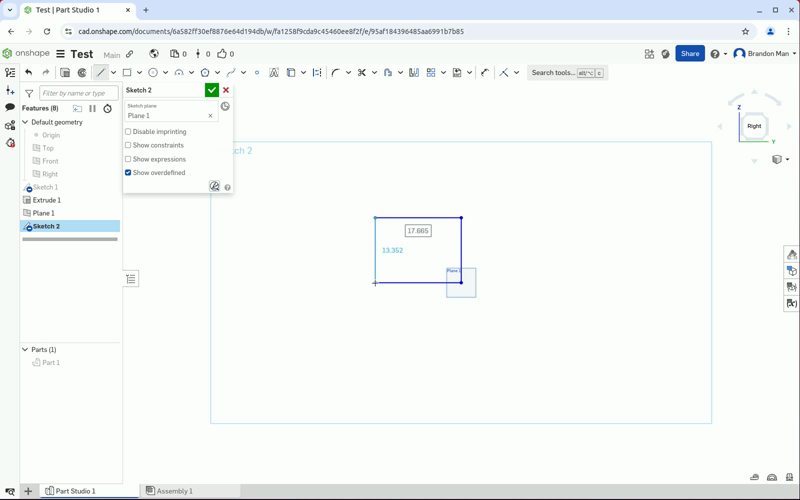
click(375, 282)
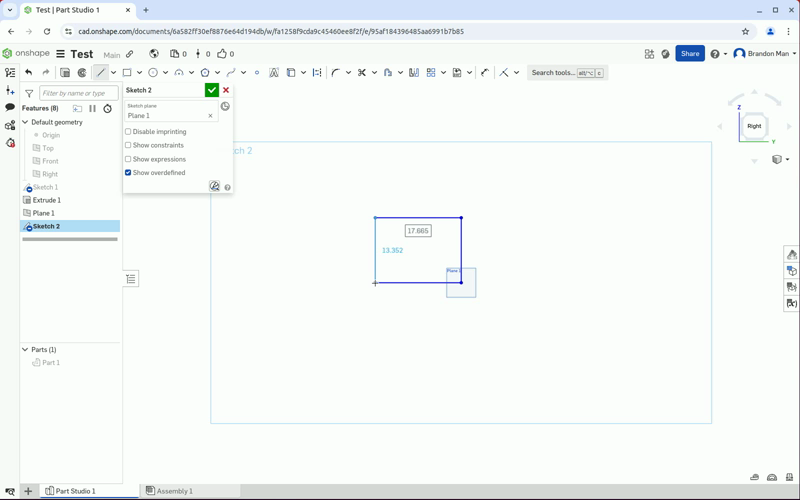
key(esc)
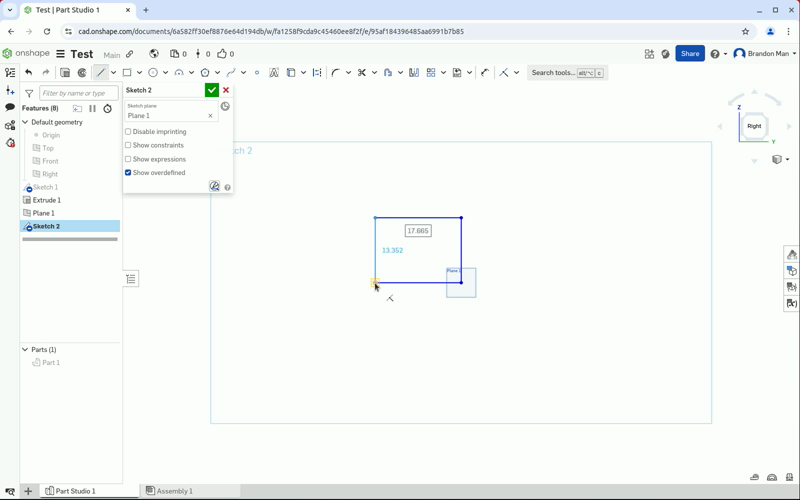
mouse_move(396, 275)
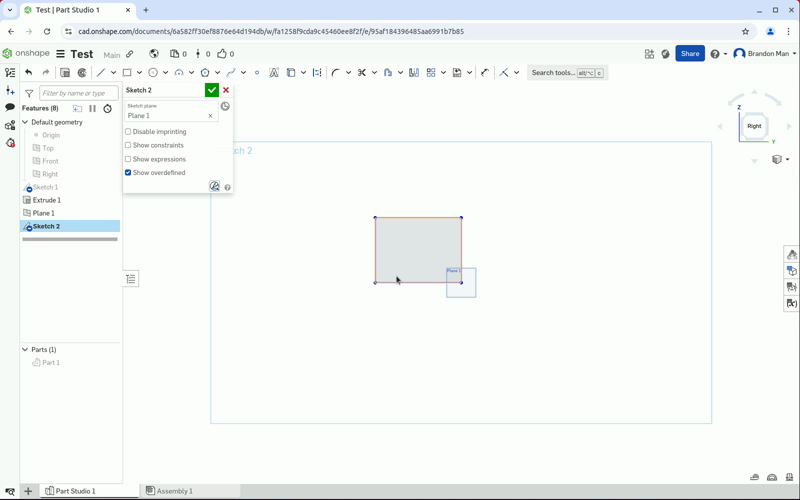
click(396, 275)
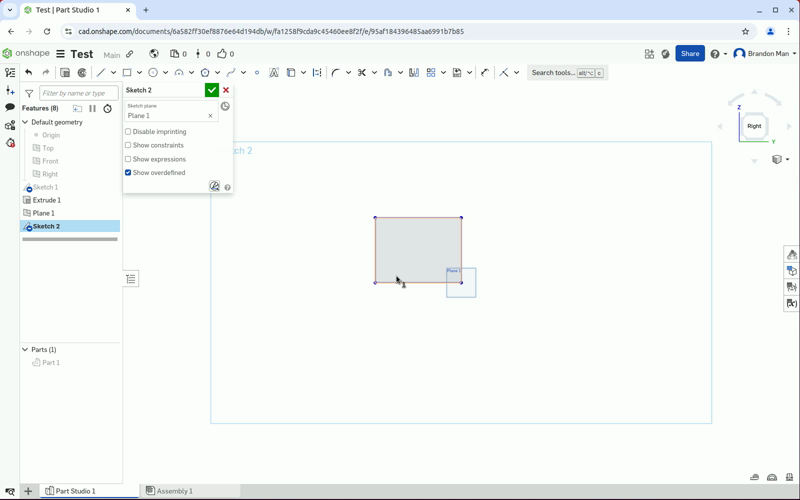
mouse_move(73, 352)
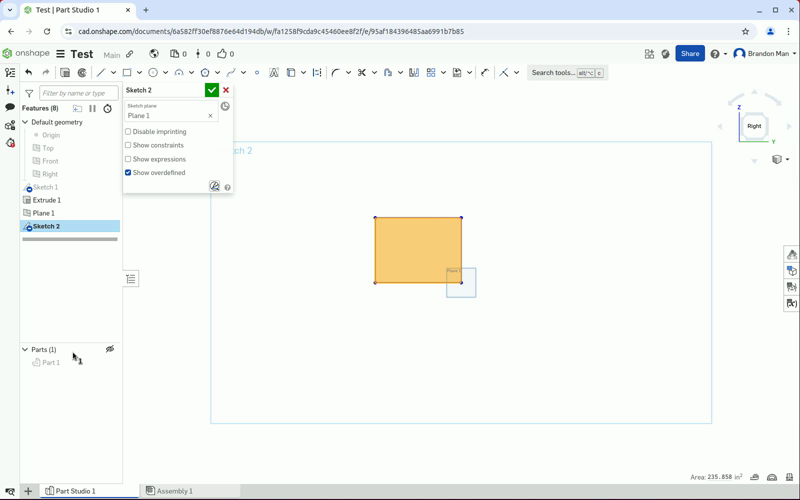
key(shift+y)
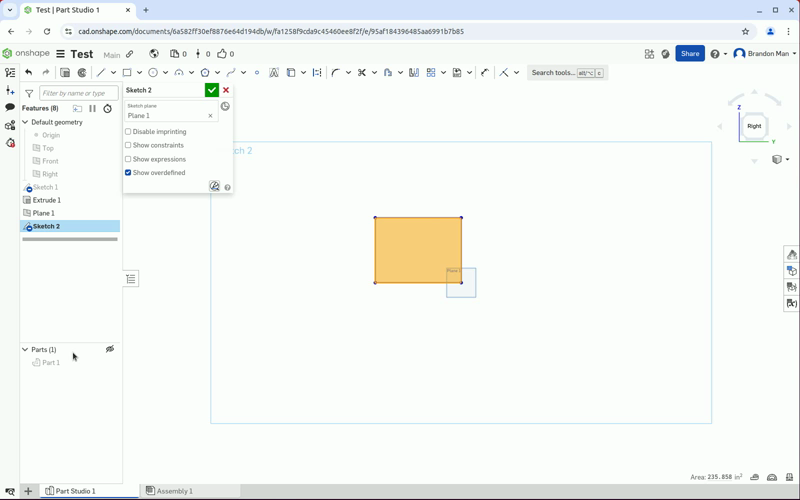
key(shift+e)
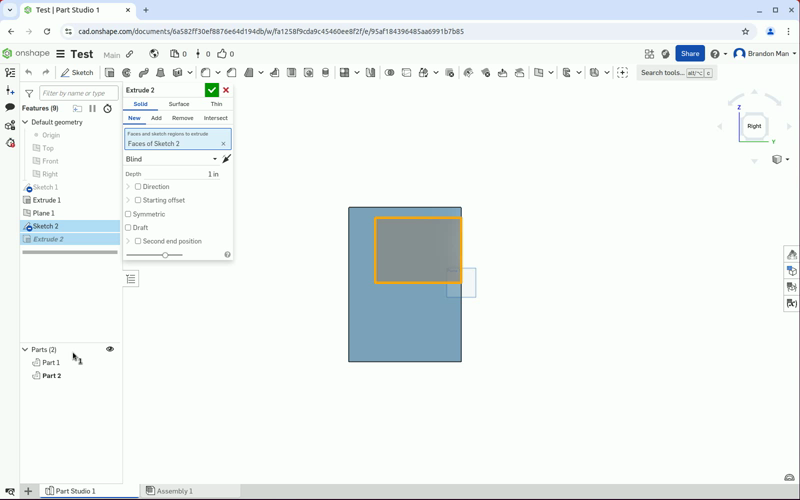
mouse_move(143, 106)
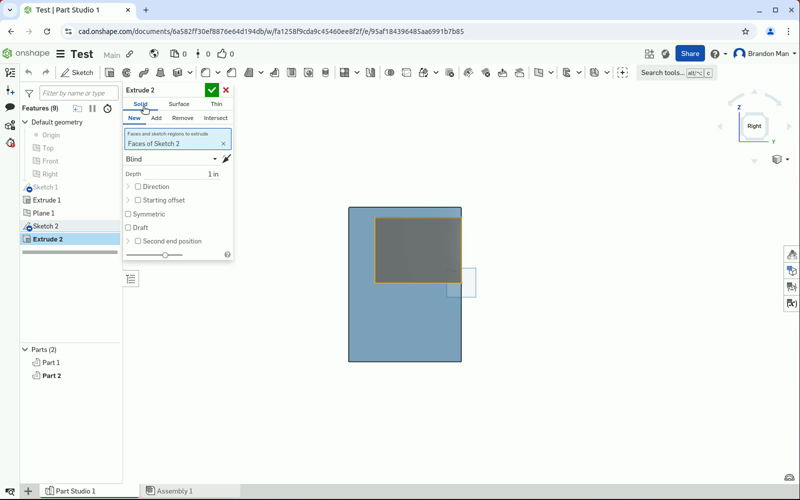
click(143, 106)
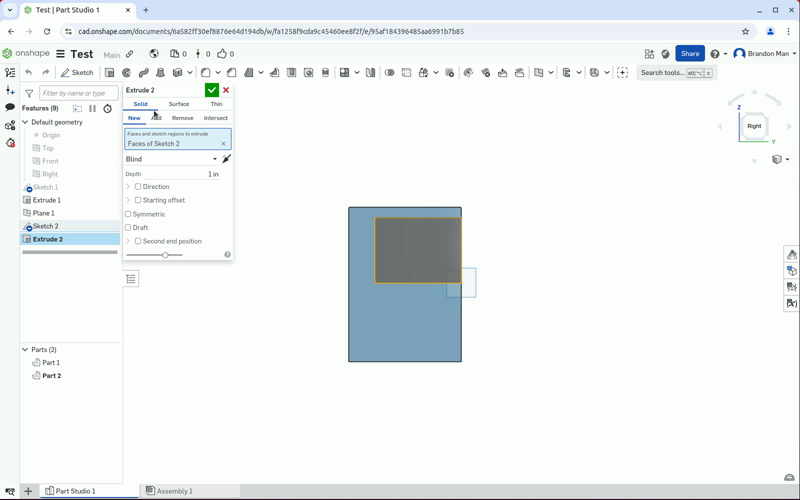
mouse_move(186, 120)
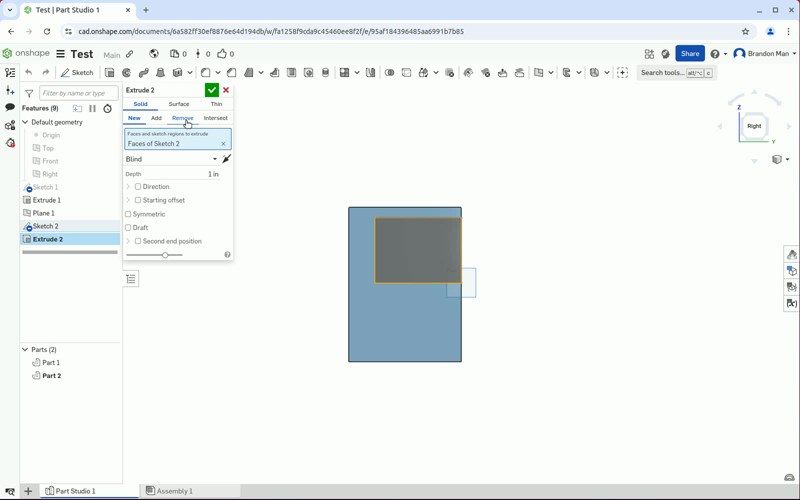
click(186, 120)
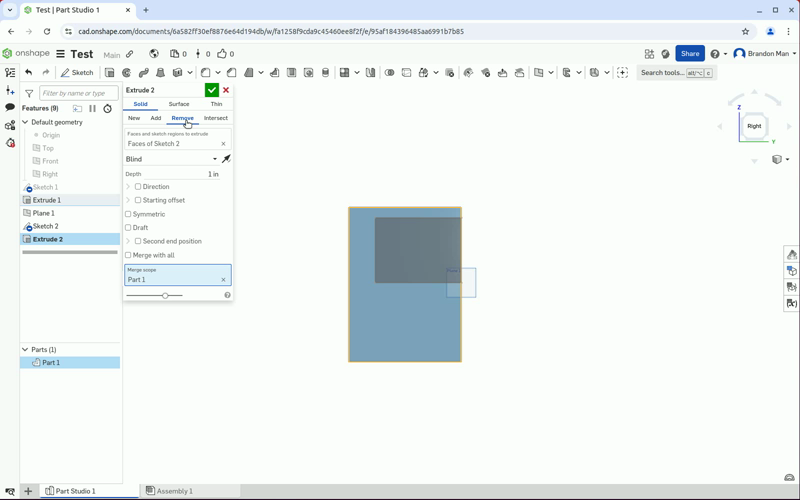
key(tab, 4)
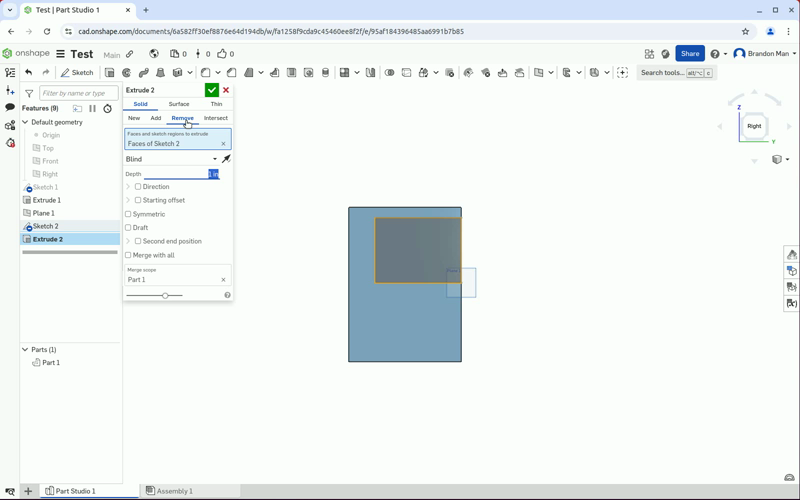
text(2.648)
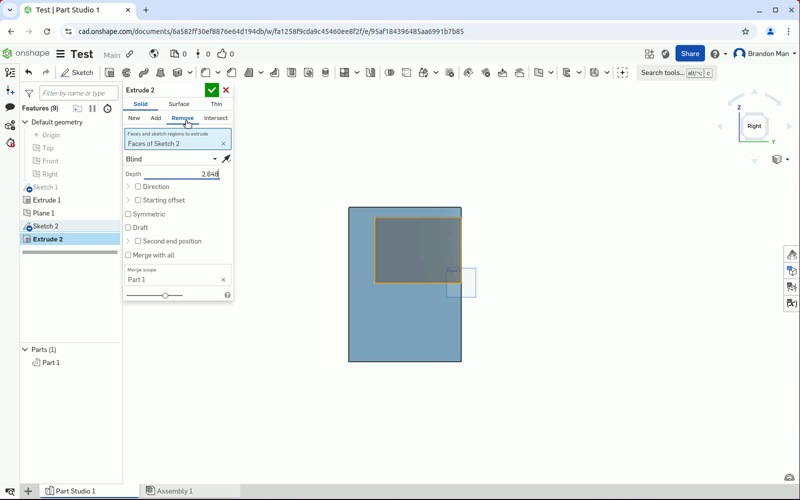
key(tab, 6)
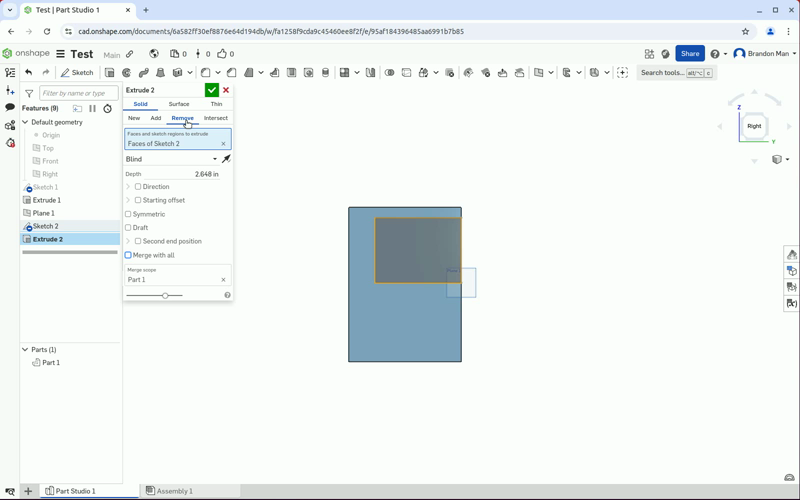
key(space)
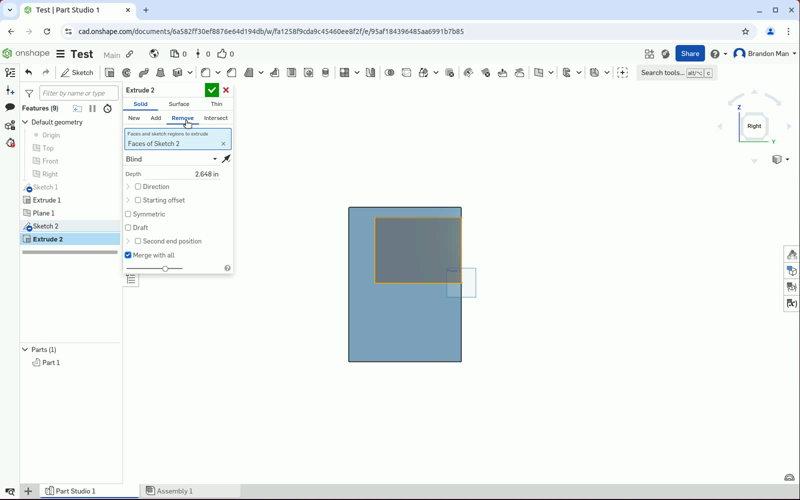
key(enter)
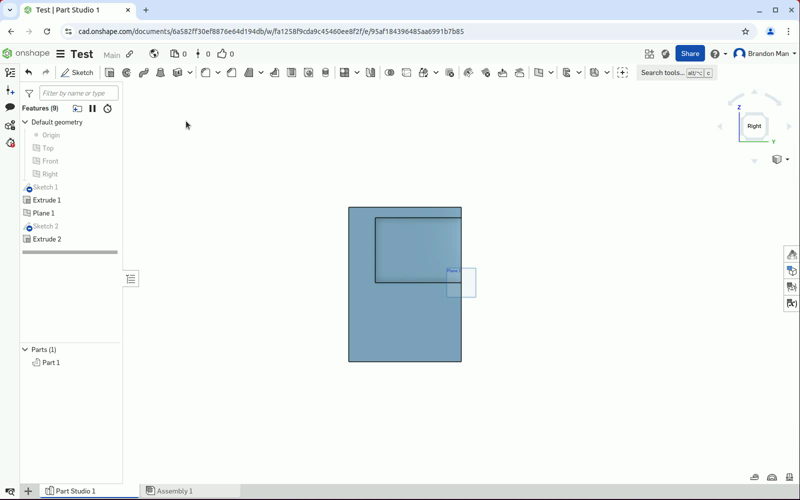
key(shift+h)
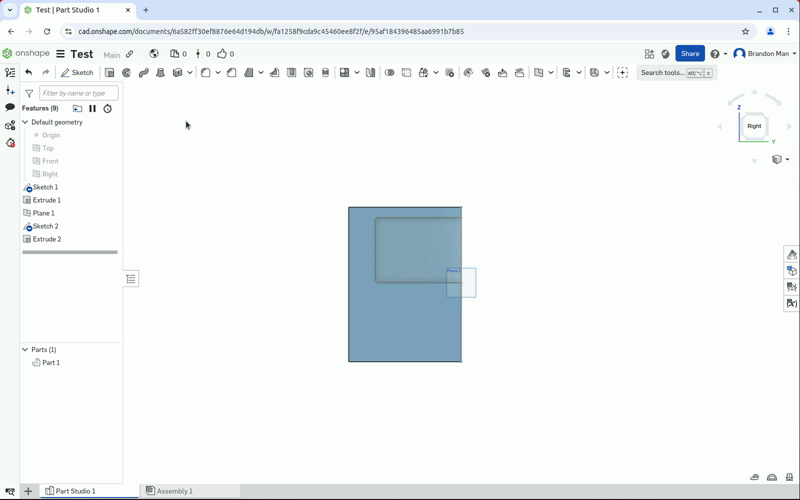
key(shift+h)
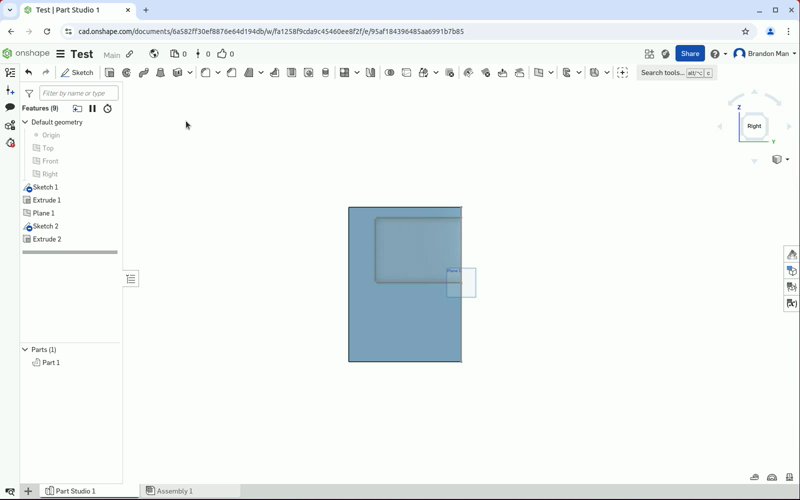
key(shift+7)
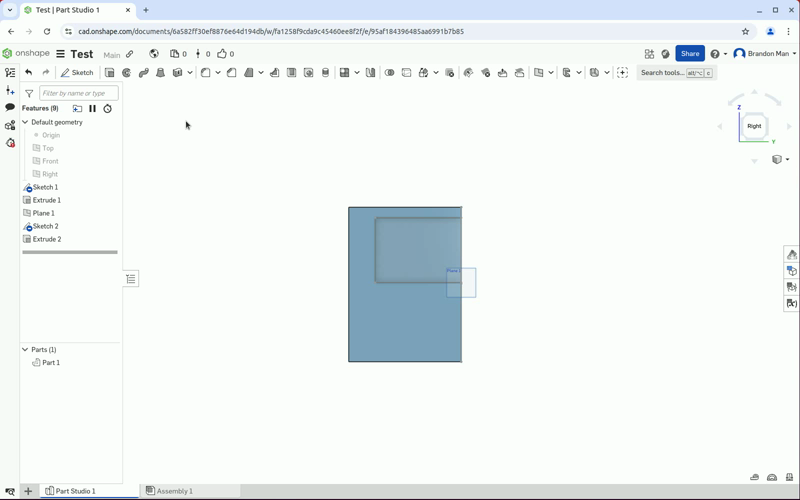
key(right, 2)
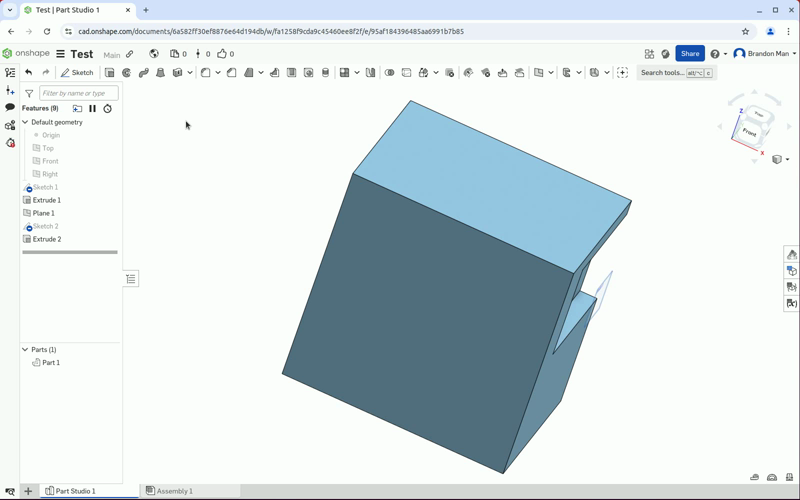
key(down, 2)
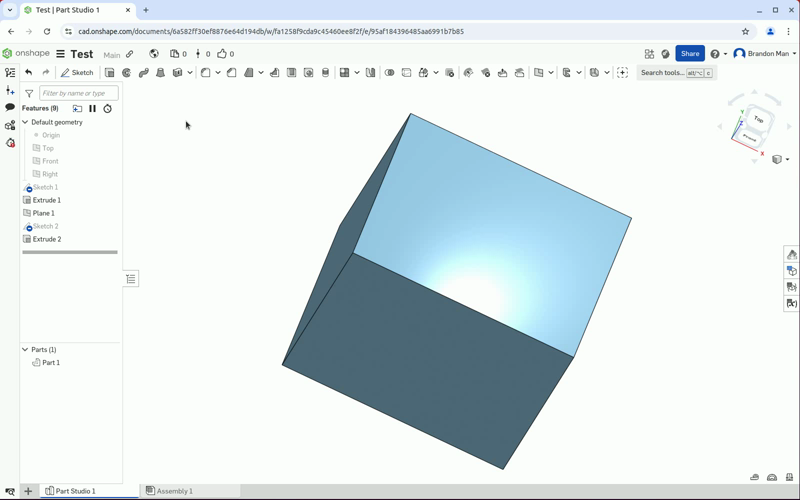
key(up, 2)
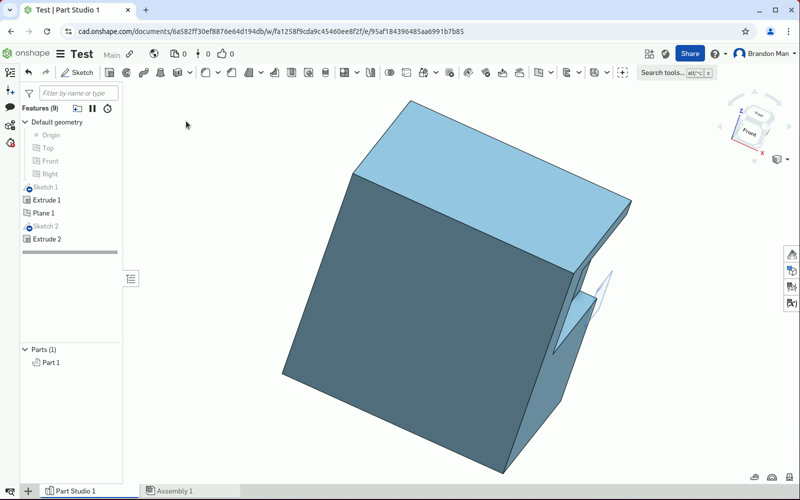
key(left, 2)
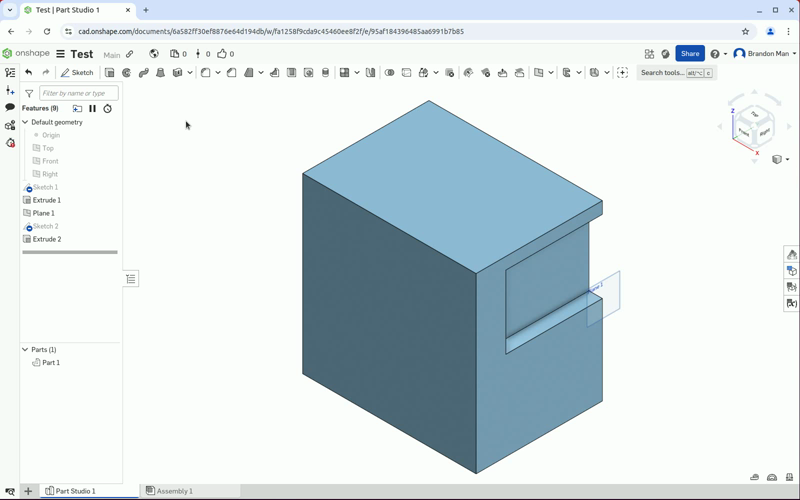
mouse_move(73, 189)
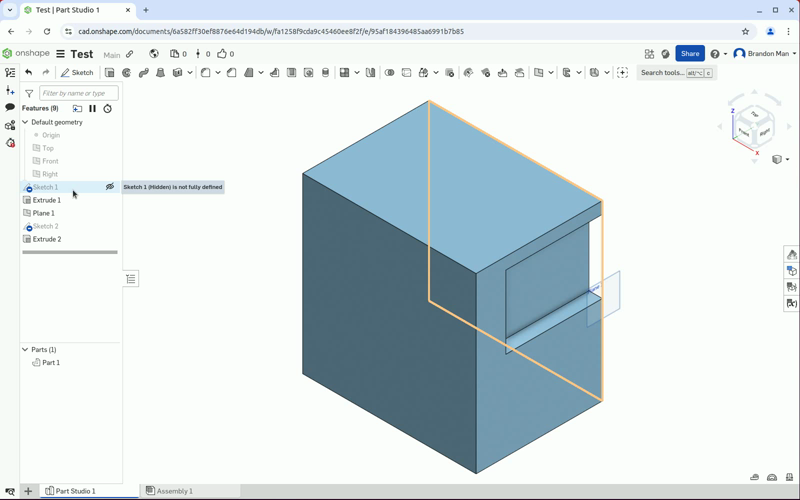
click(73, 189)